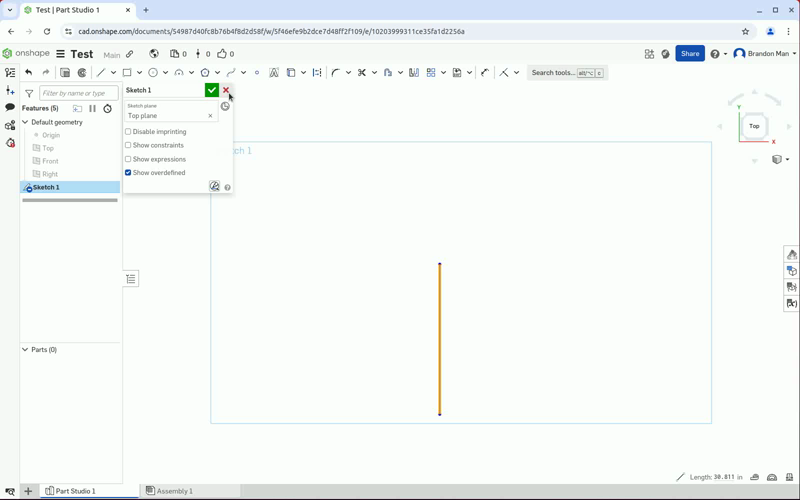
key(shift+h)
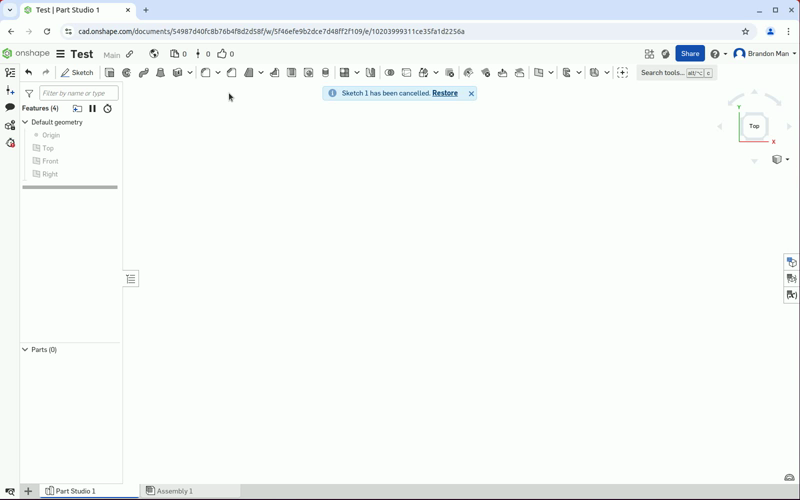
mouse_move(73, 352)
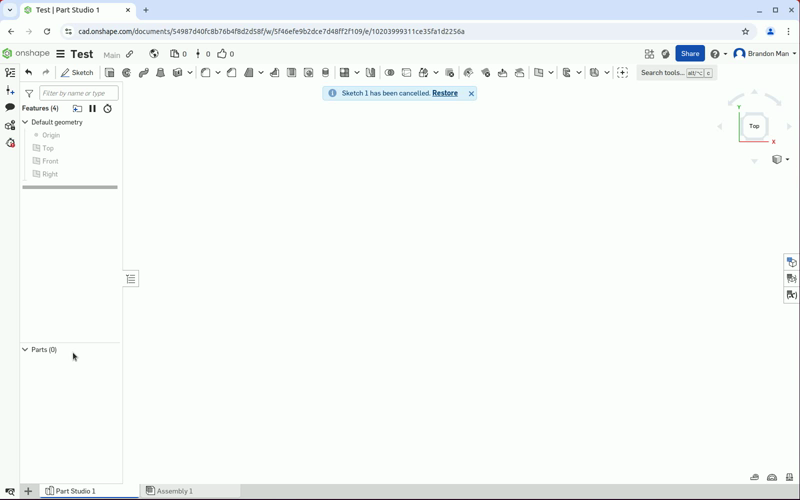
key(y)
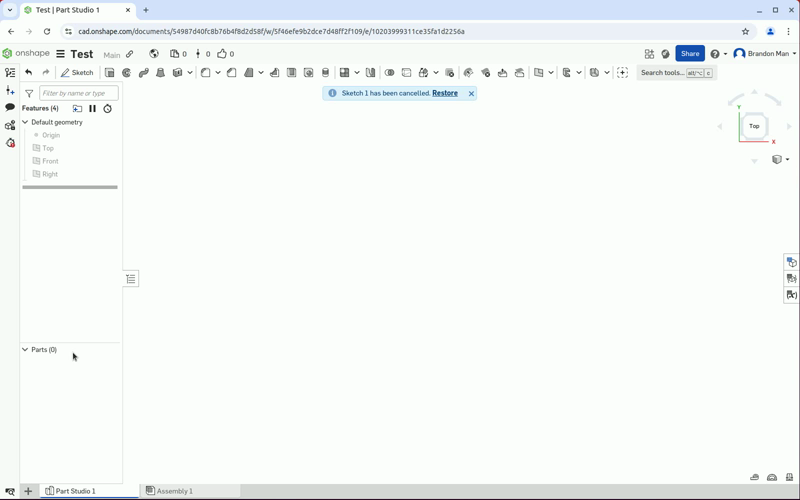
key(shift+p)
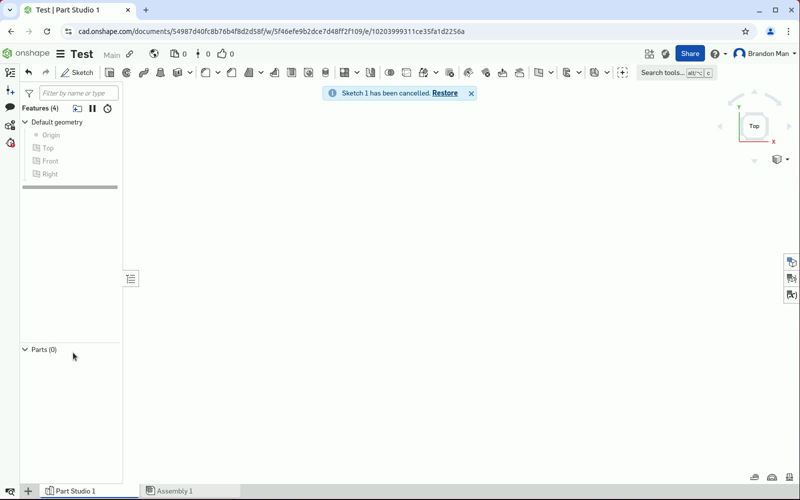
key(space)
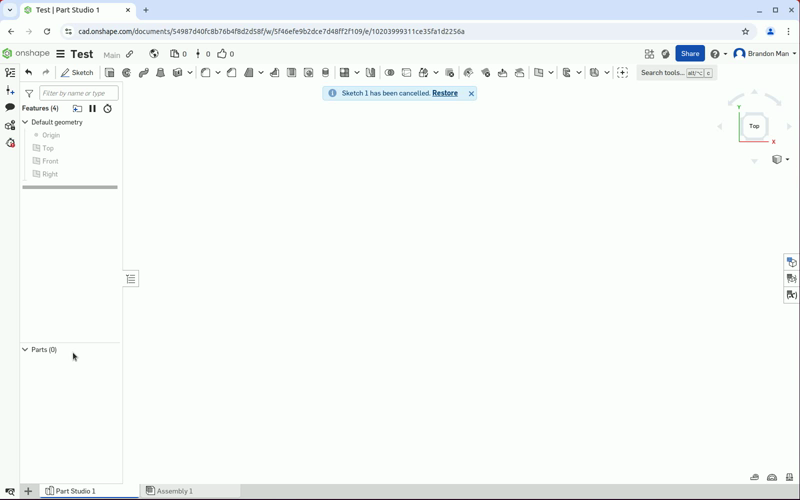
key_down(shift)
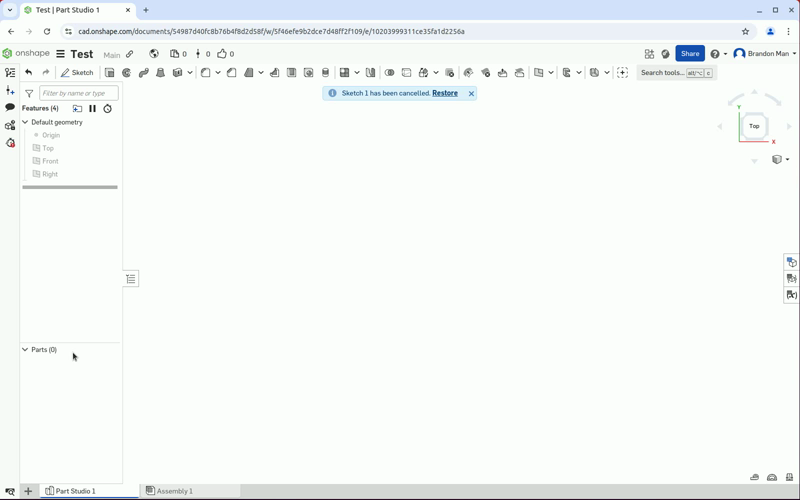
key(up)
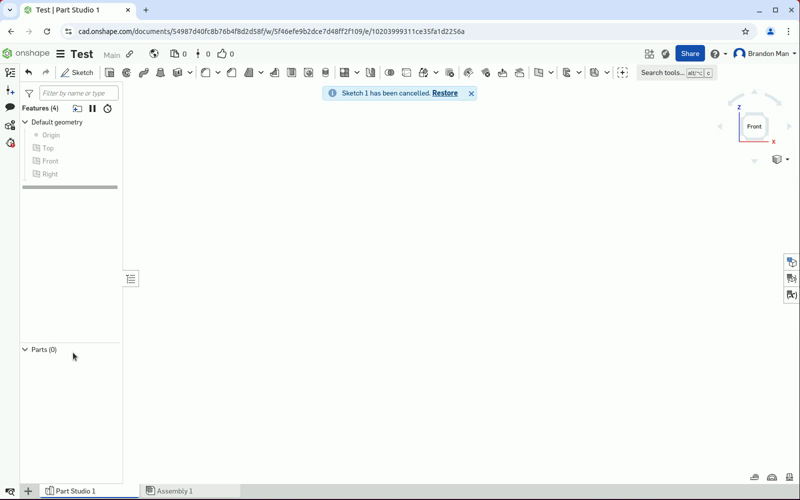
key_up(shift)
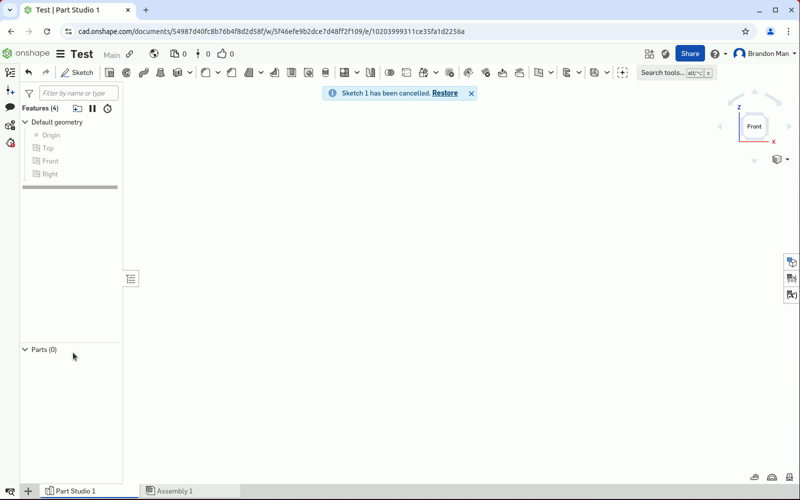
mouse_move(73, 352)
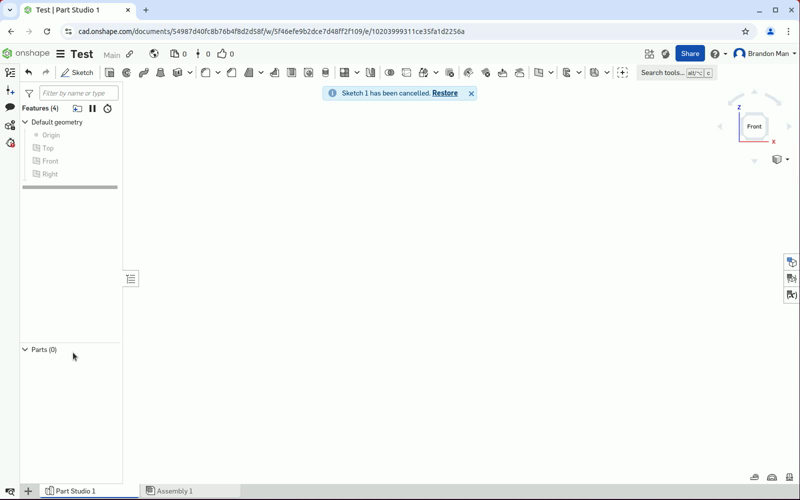
key(shift+y)
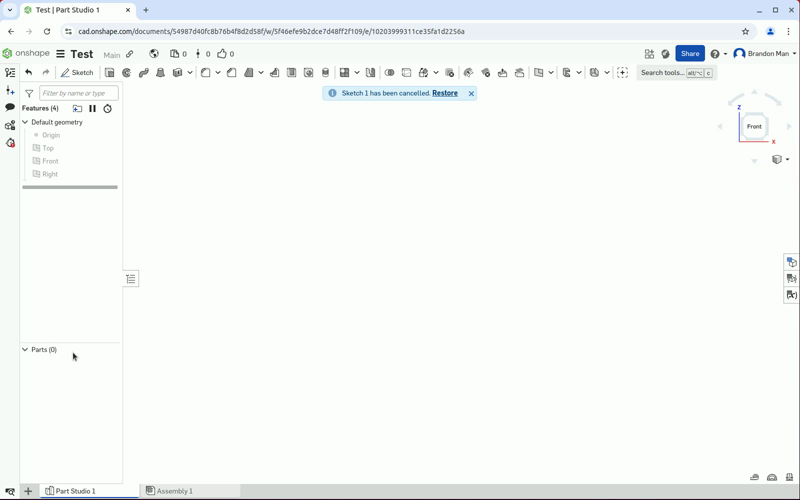
key(shift+s)
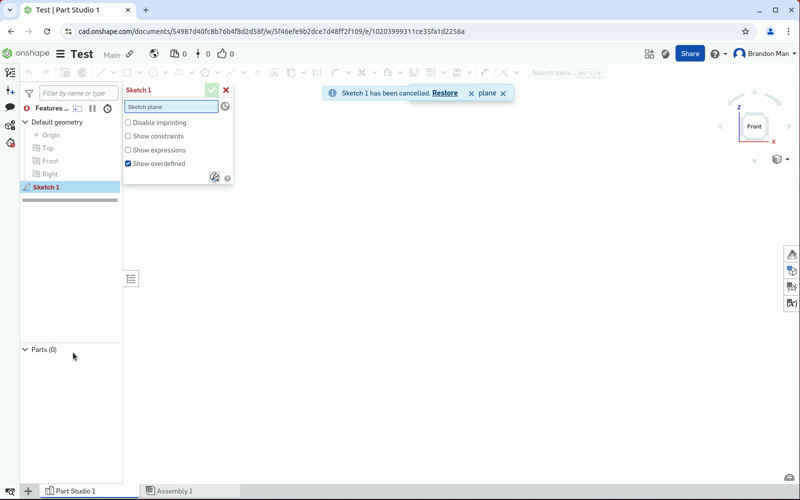
mouse_move(73, 163)
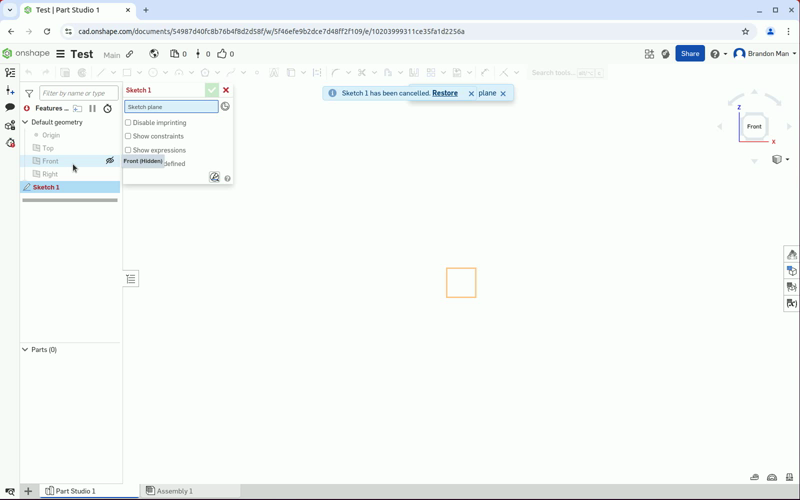
click(73, 163)
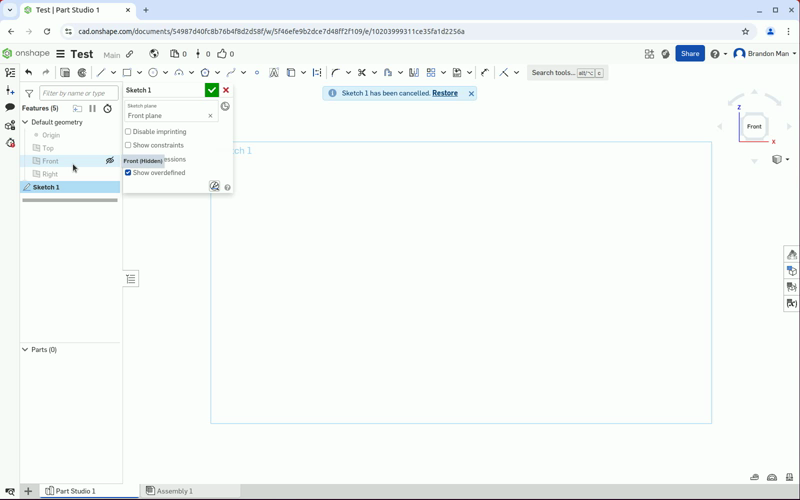
mouse_move(73, 352)
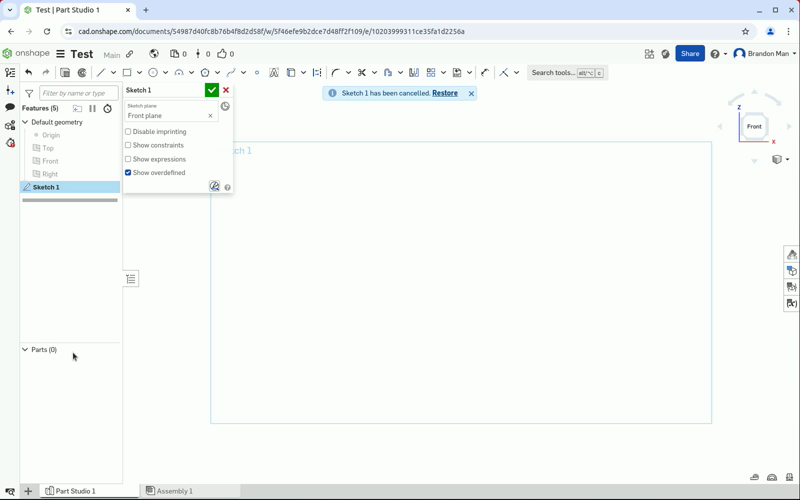
key(y)
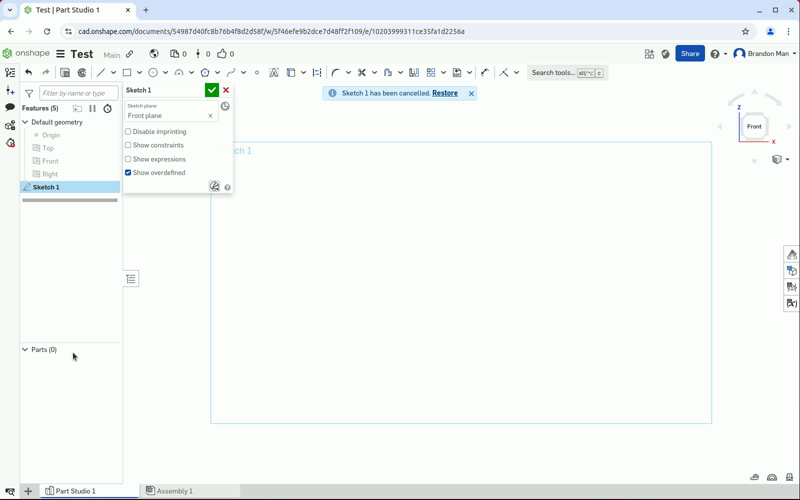
key(l)
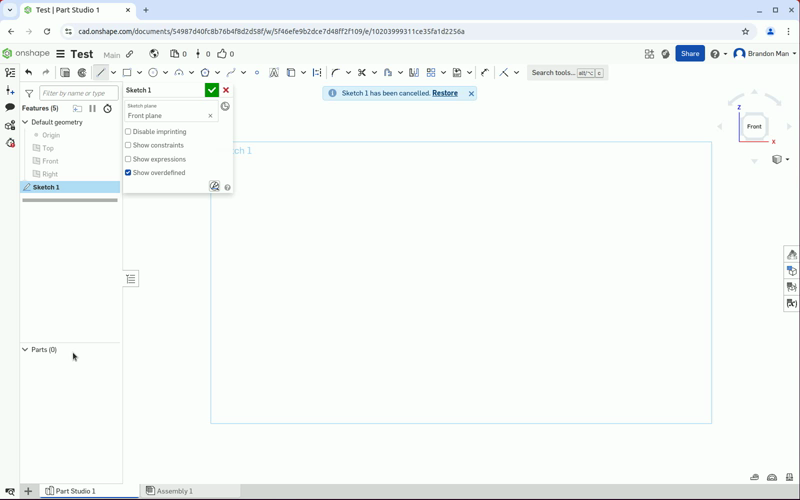
key_down(shift)
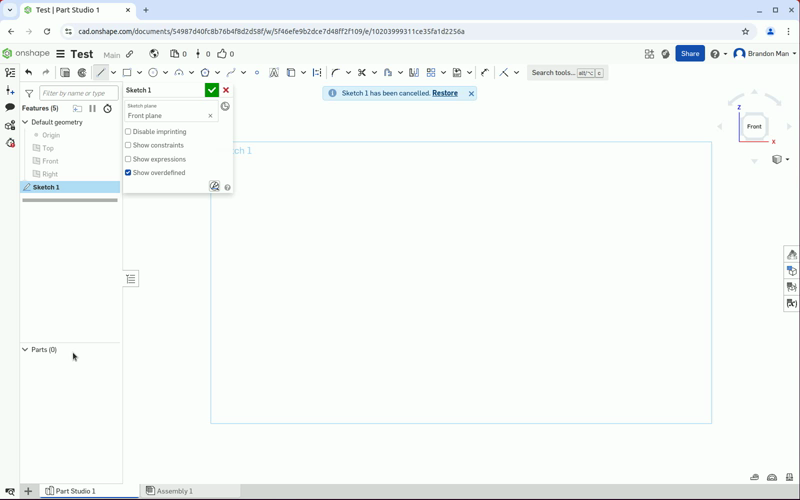
mouse_move(348, 314)
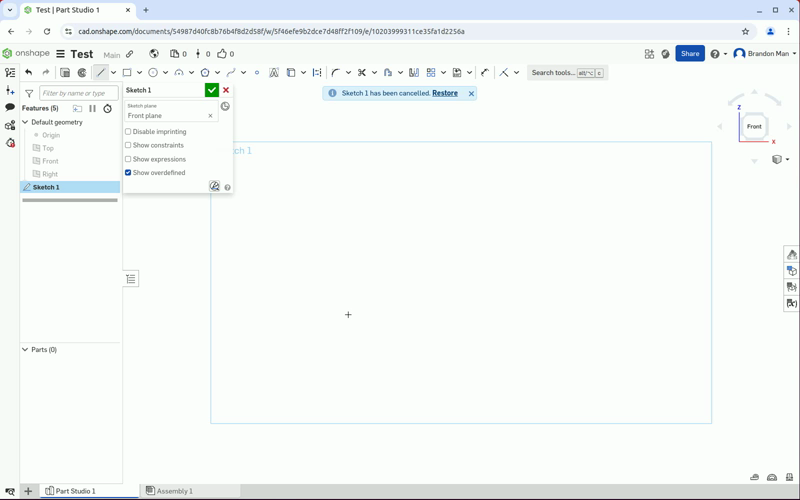
click(348, 314)
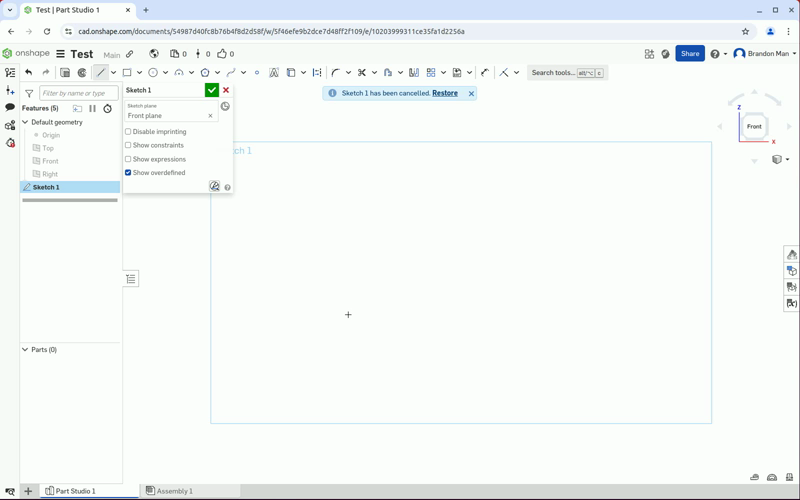
key_up(shift)
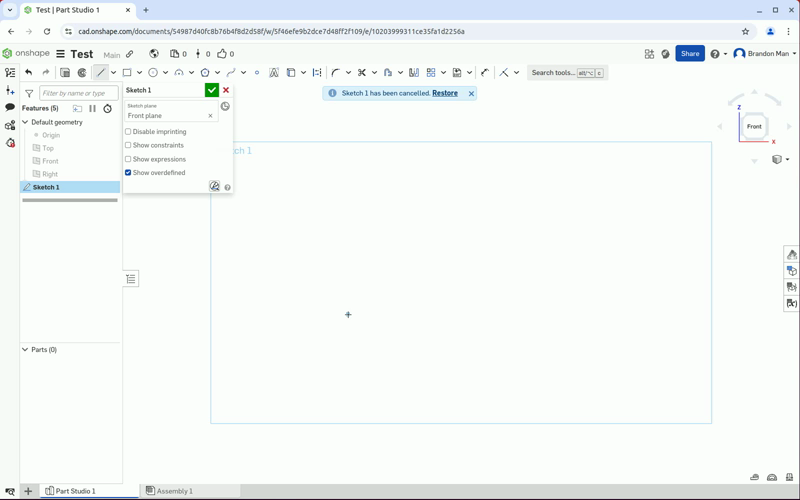
key_down(shift)
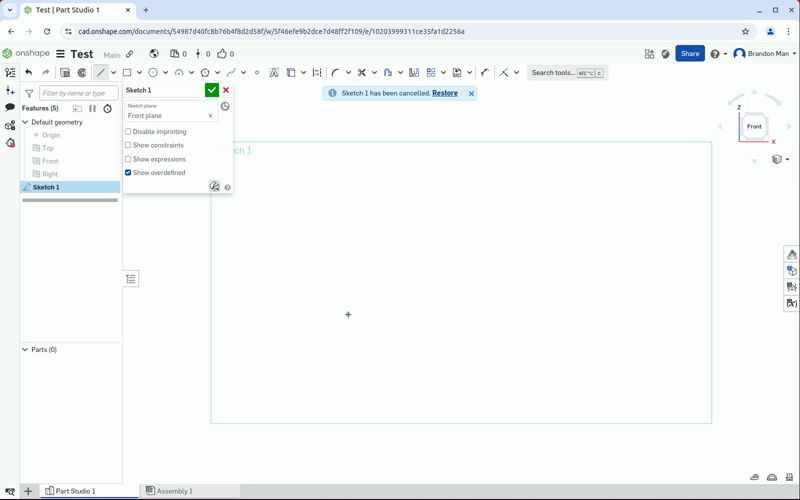
mouse_move(572, 314)
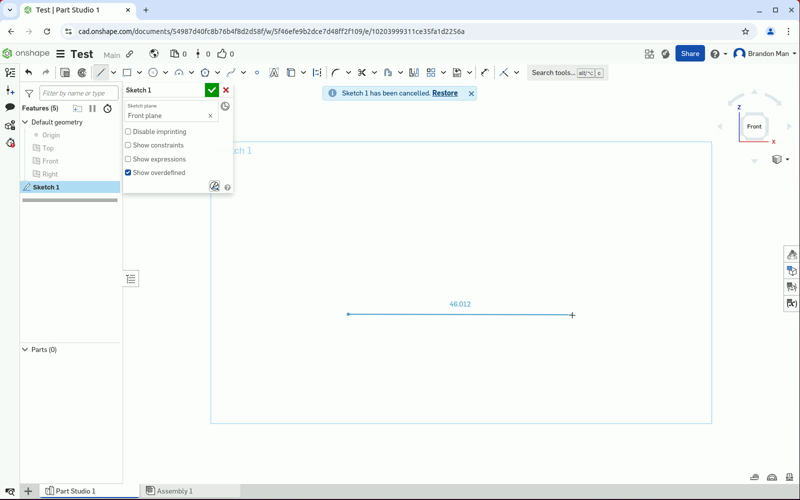
click(572, 314)
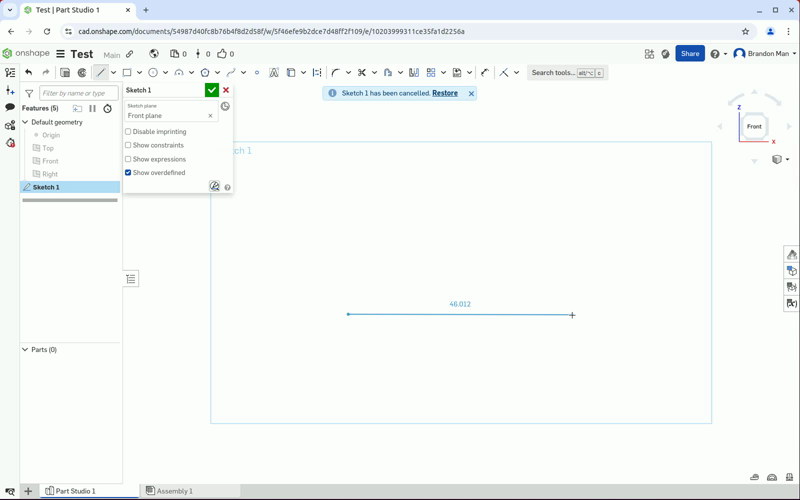
key_up(shift)
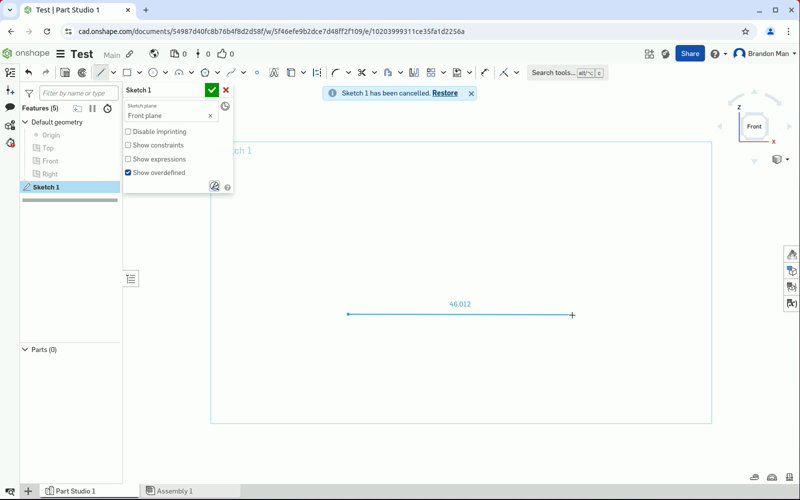
key_down(shift)
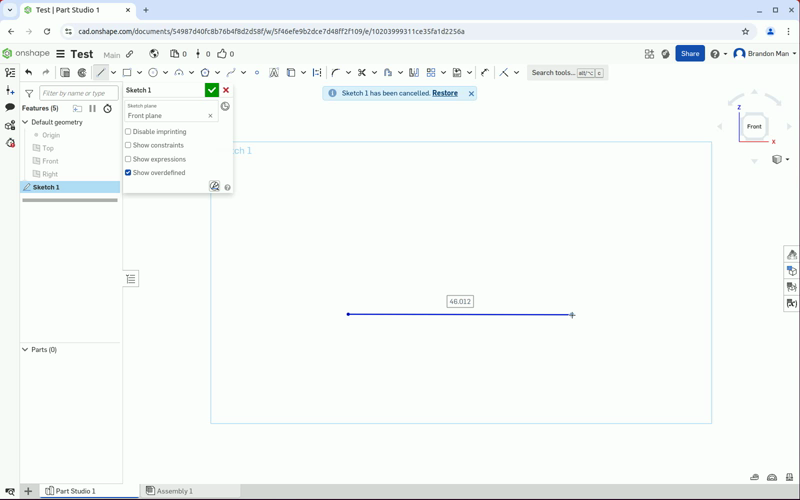
mouse_move(589, 314)
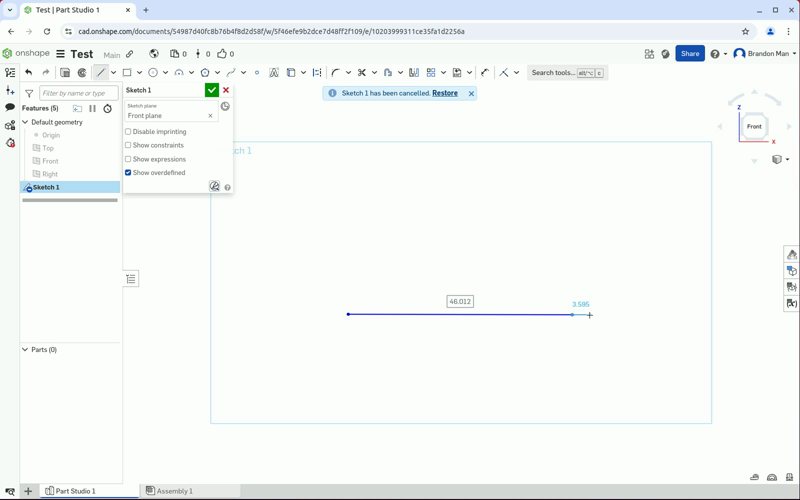
mouse_move(572, 286)
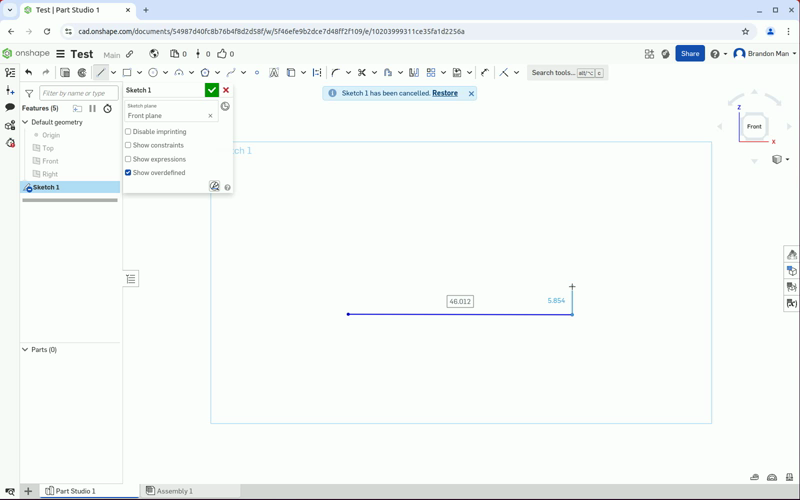
click(572, 286)
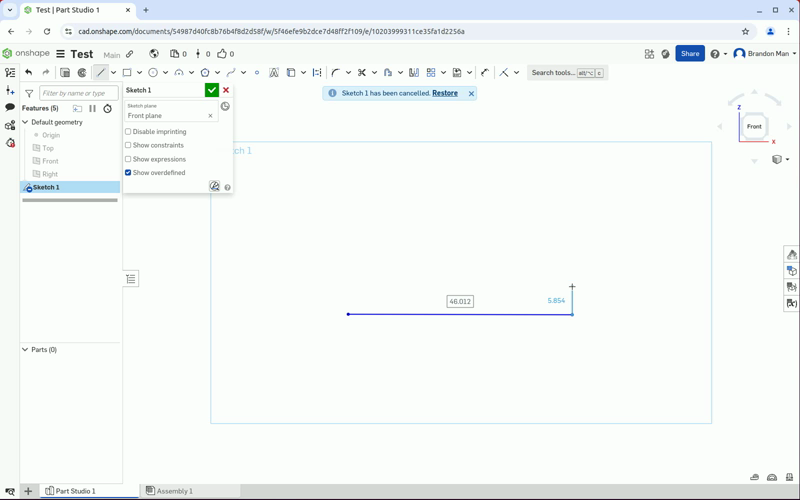
key_up(shift)
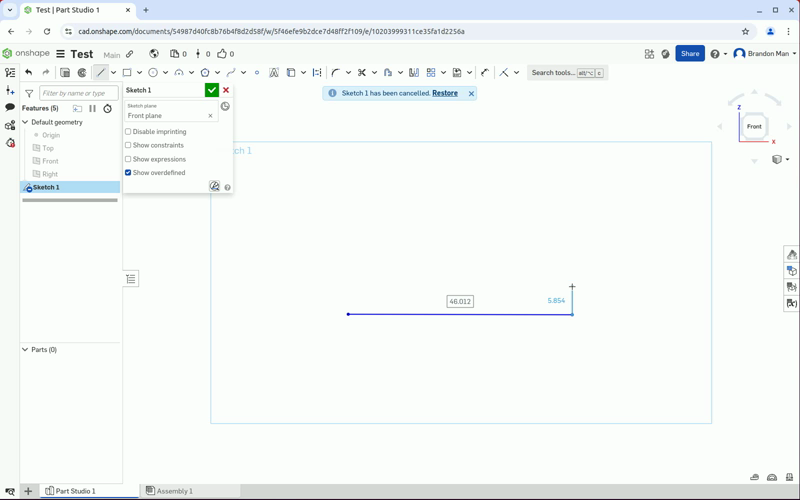
key_down(shift)
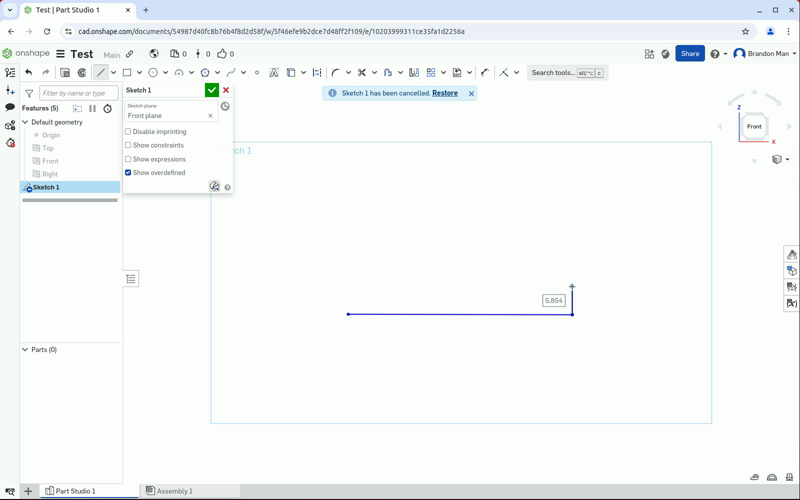
mouse_move(348, 286)
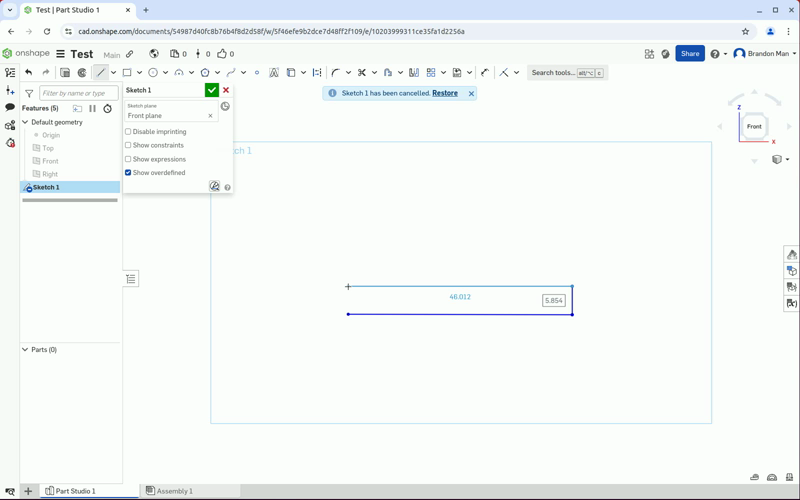
click(348, 286)
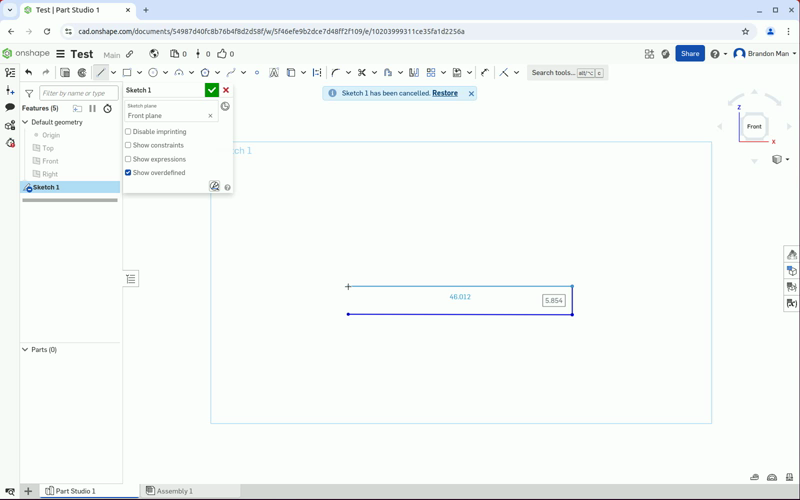
key_up(shift)
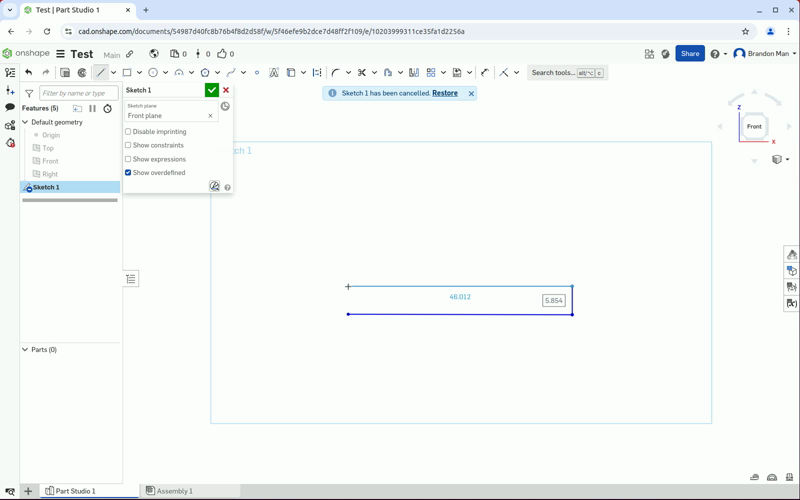
mouse_move(378, 286)
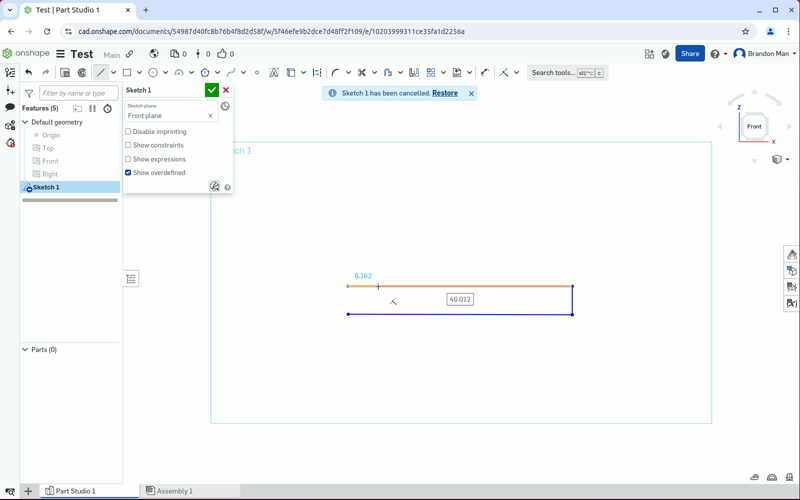
key_down(shift)
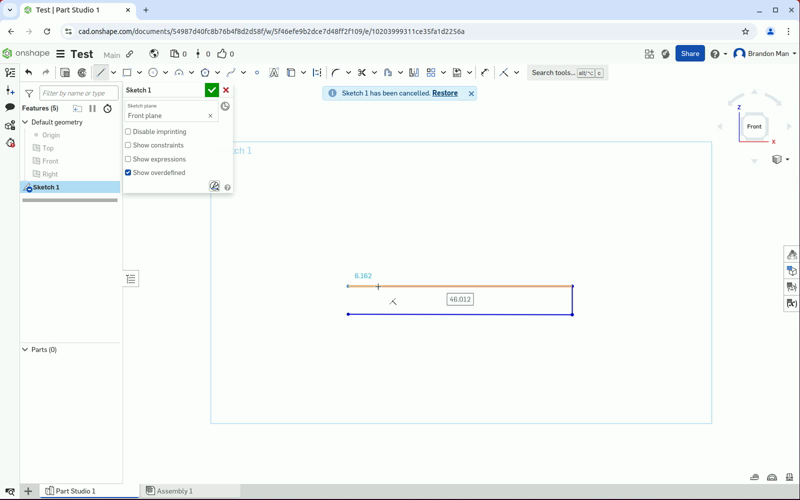
mouse_move(348, 314)
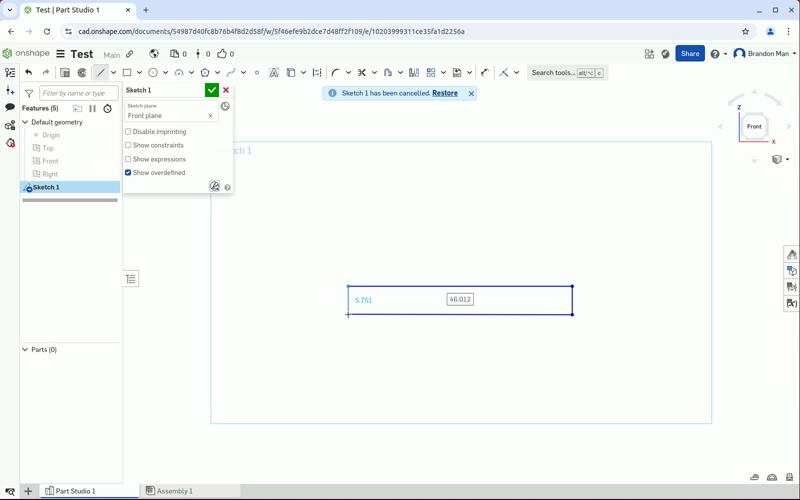
key_up(shift)
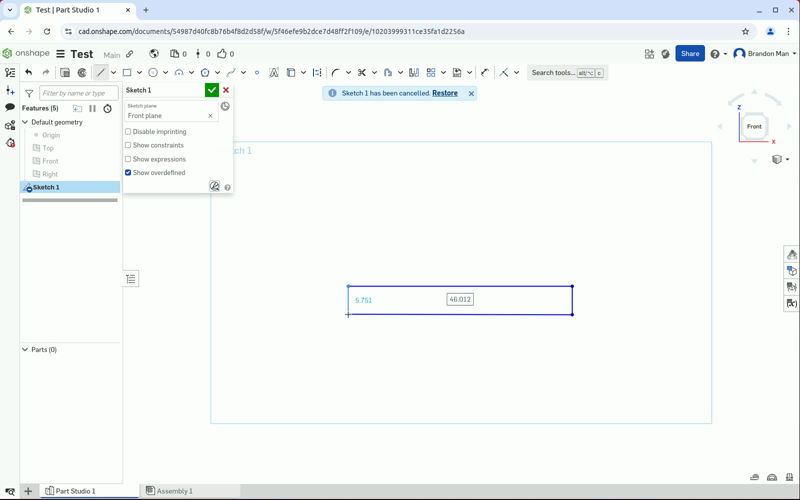
click(348, 314)
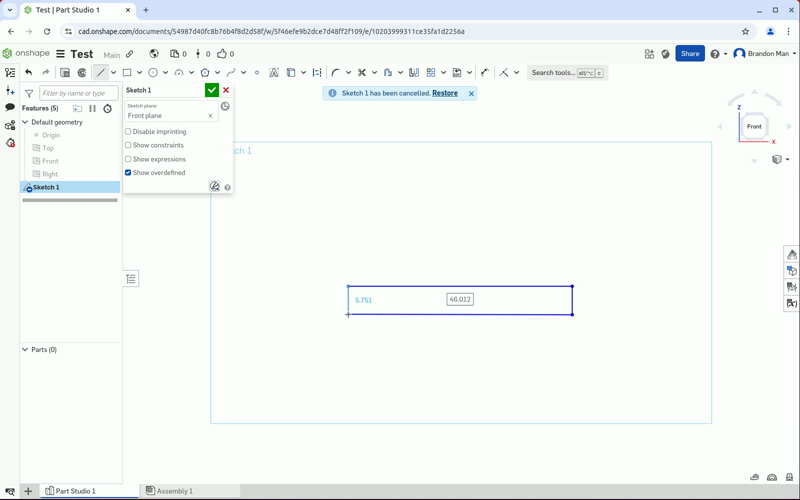
key(esc)
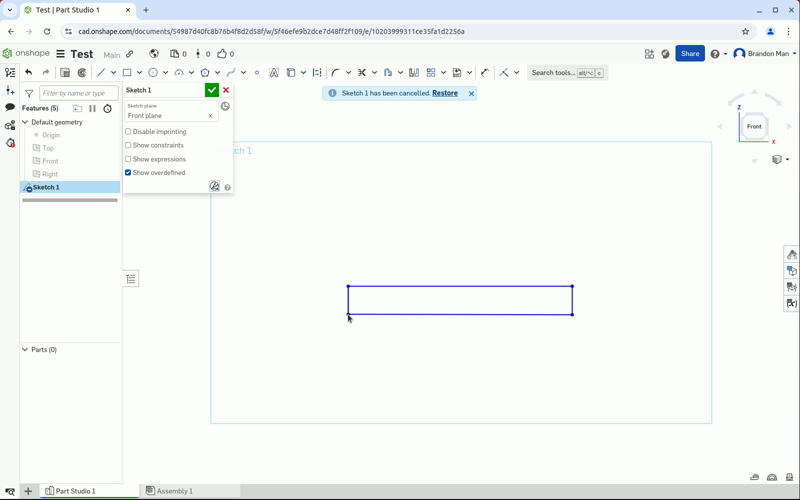
key(c)
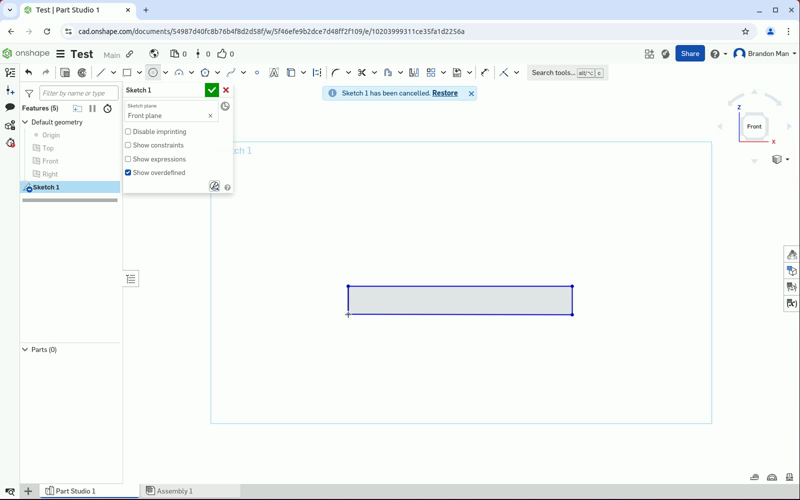
key_down(shift)
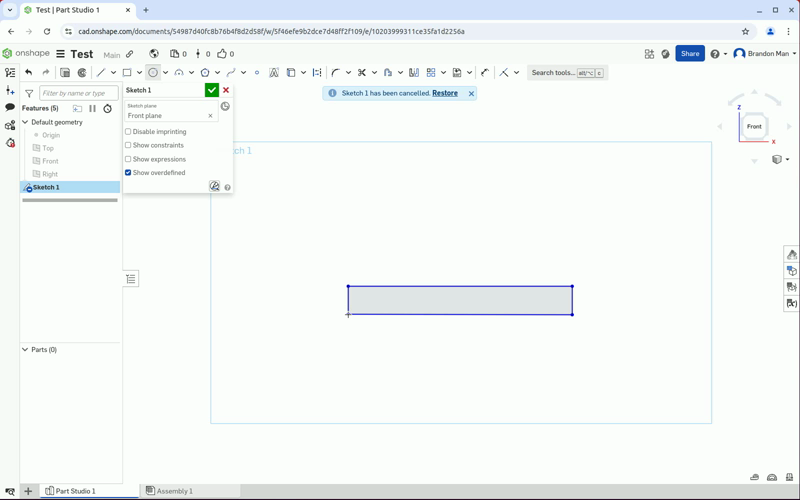
mouse_move(376, 300)
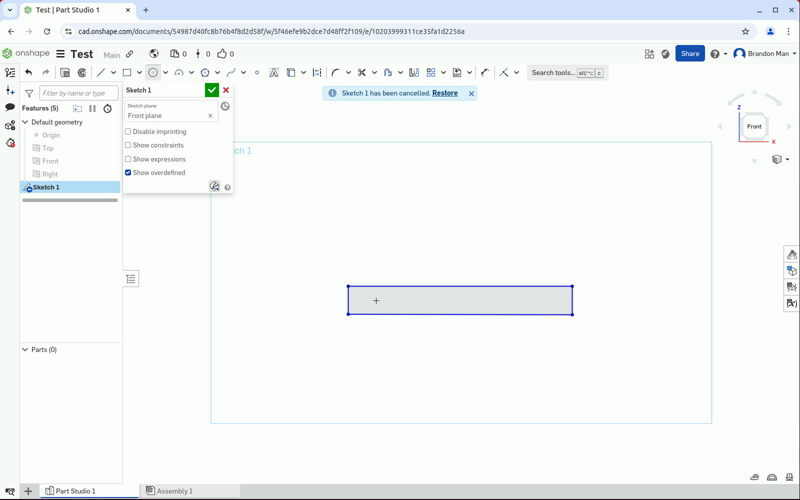
click(376, 300)
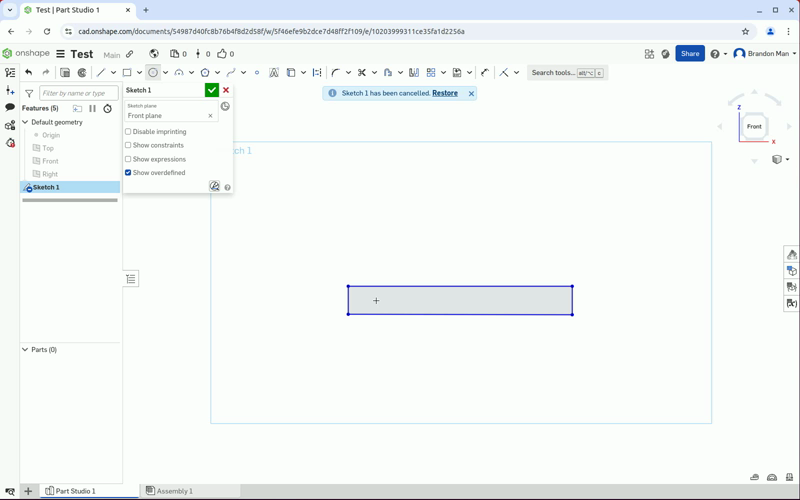
key_up(shift)
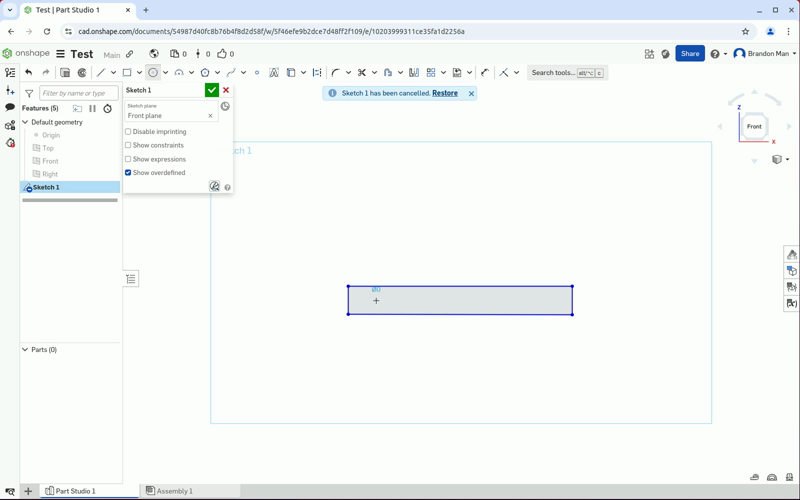
mouse_move(385, 300)
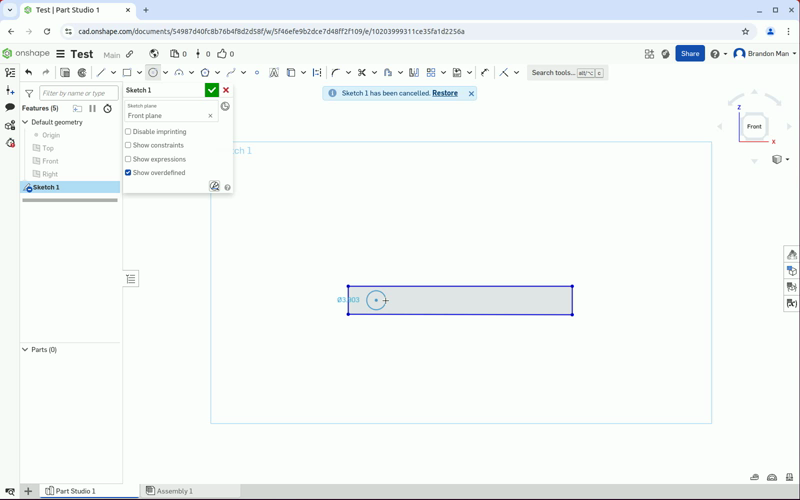
click(385, 300)
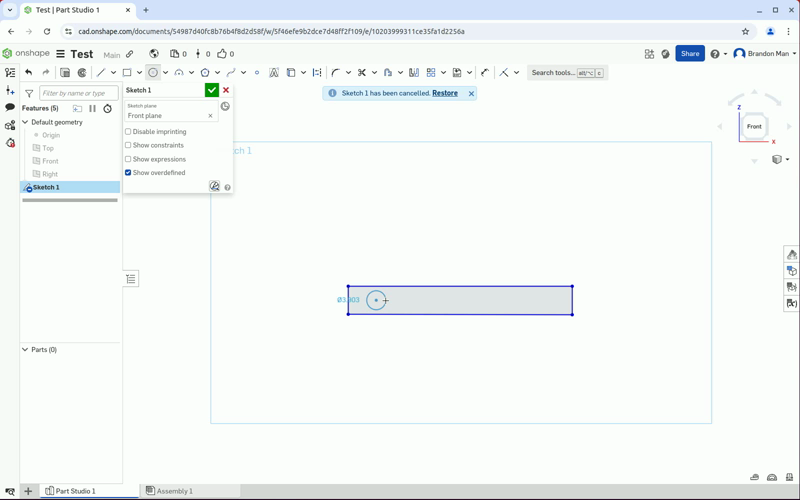
key(esc)
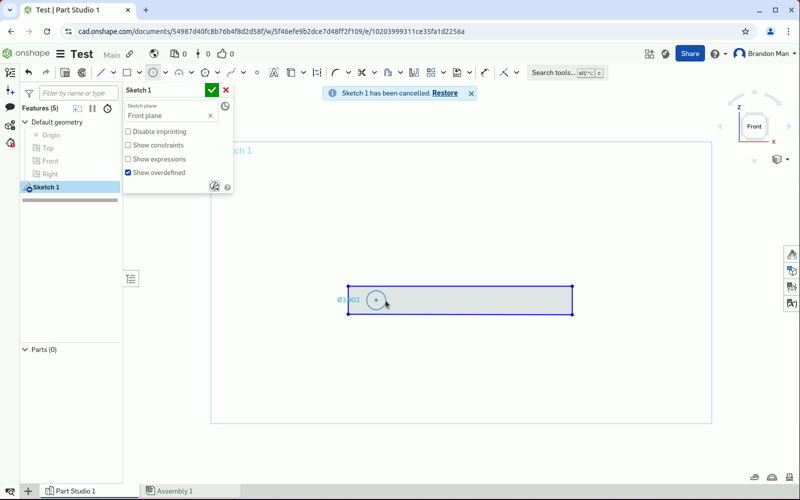
key(c)
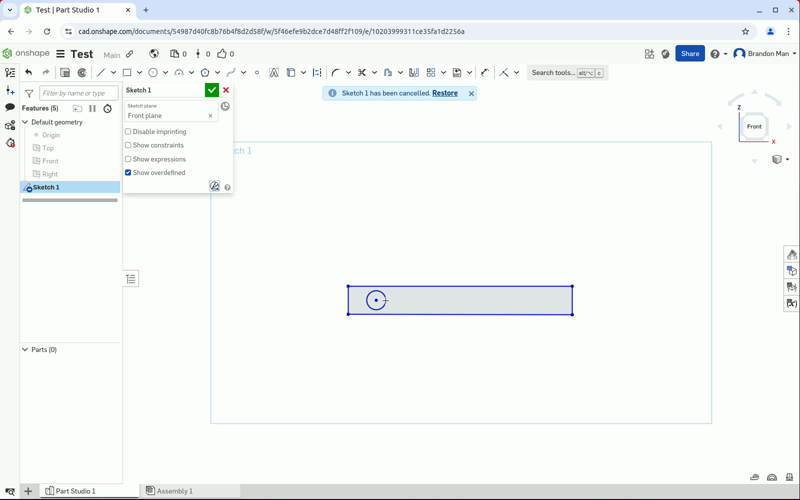
key_down(shift)
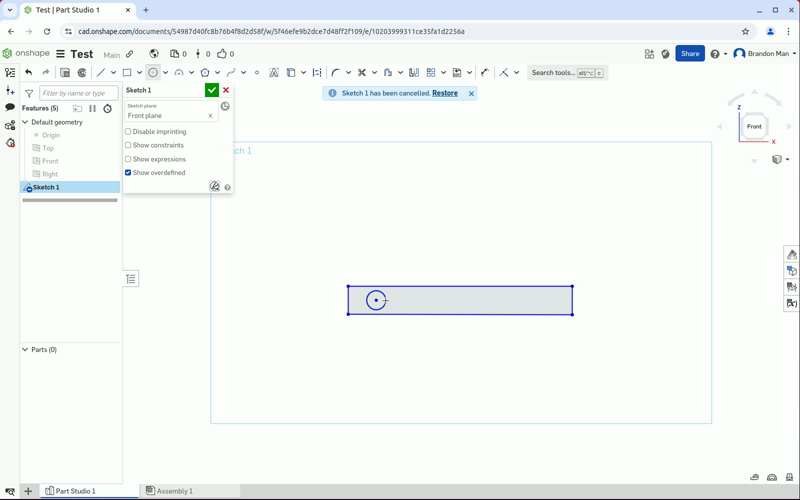
mouse_move(461, 300)
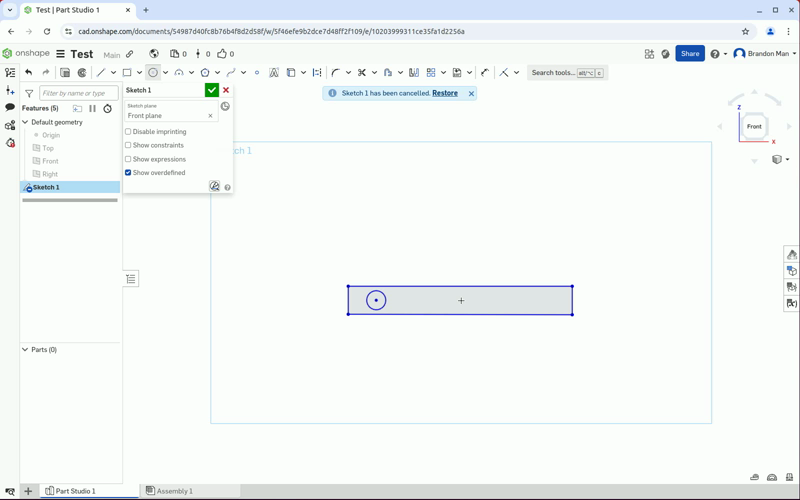
click(461, 300)
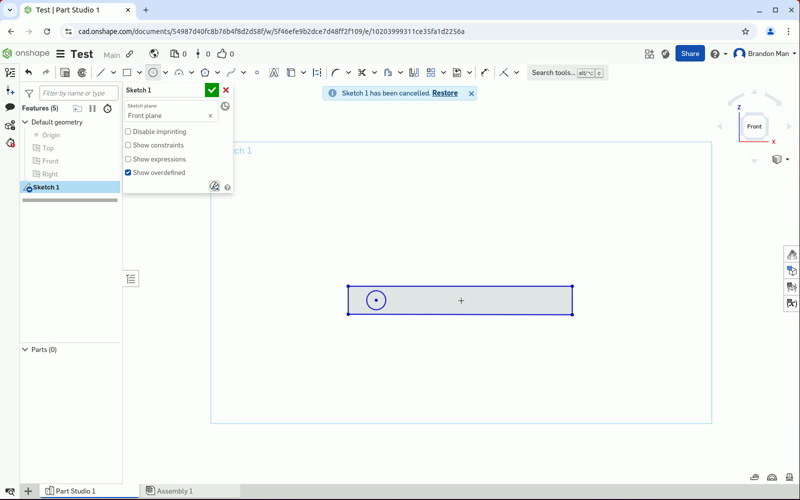
key_up(shift)
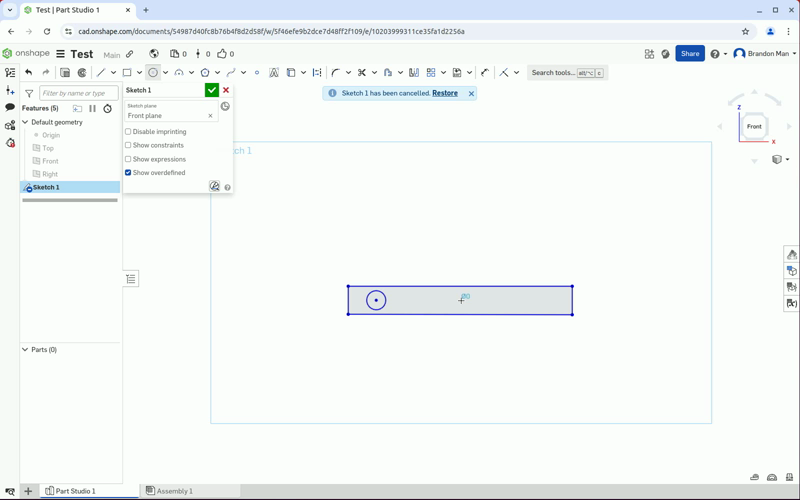
mouse_move(470, 300)
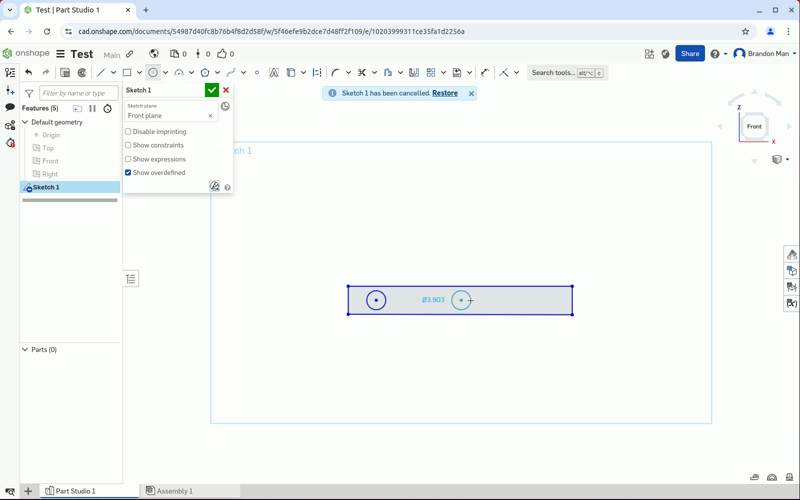
click(470, 300)
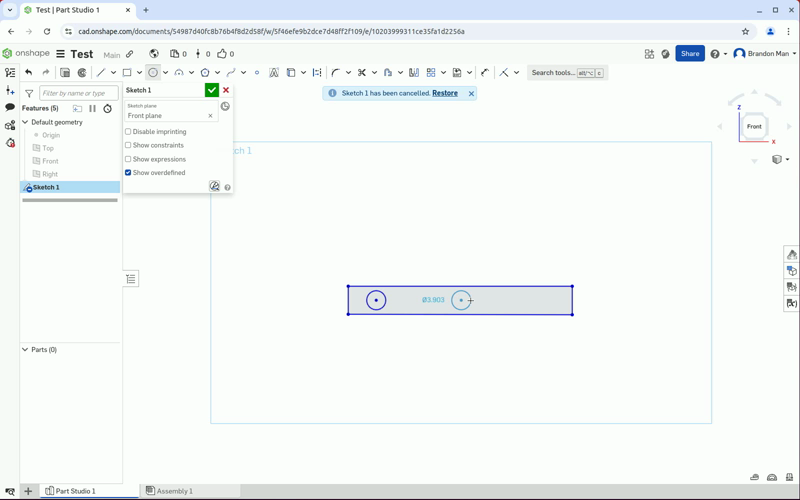
key(esc)
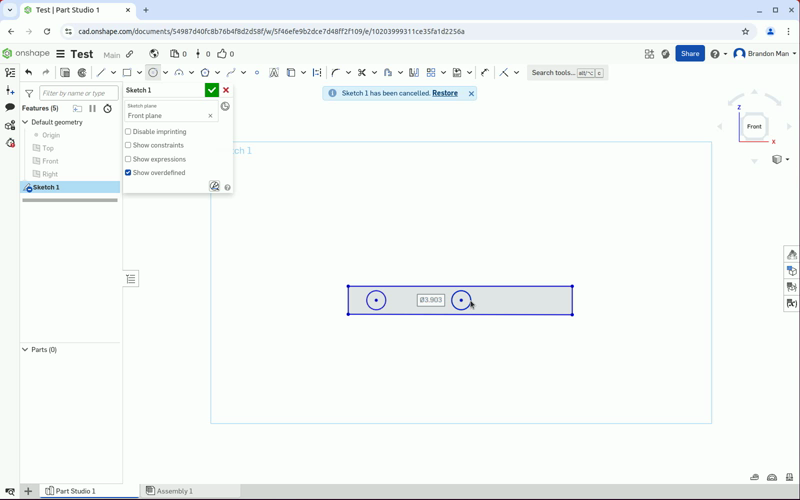
key(c)
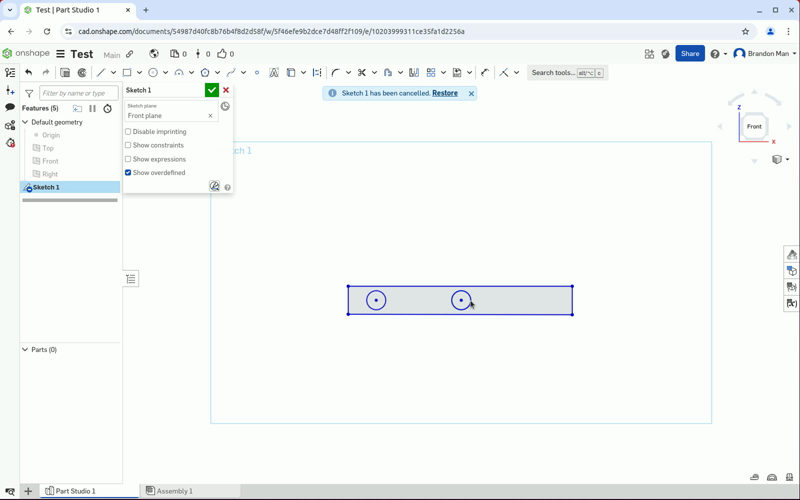
key_down(shift)
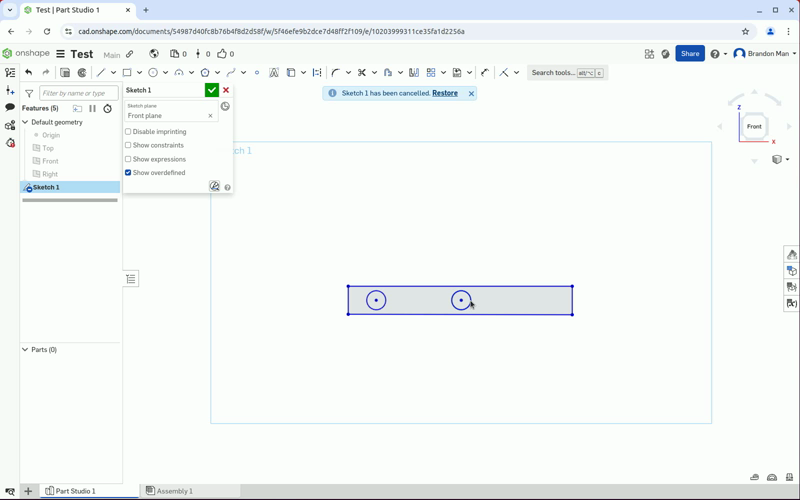
mouse_move(543, 300)
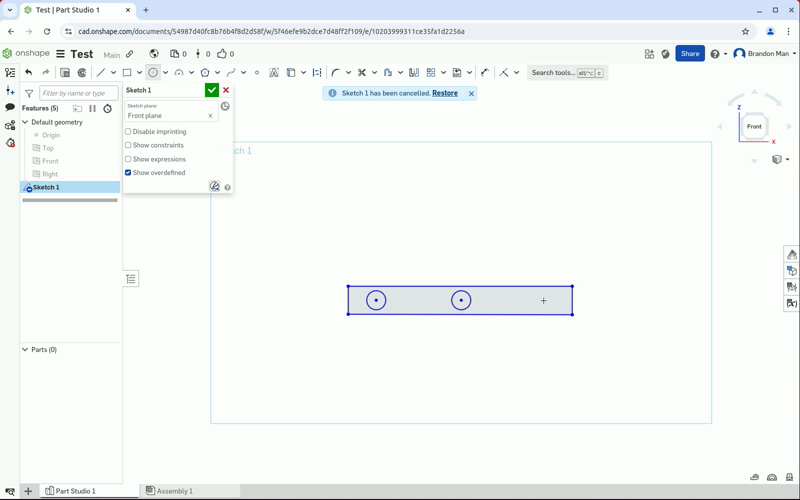
click(543, 300)
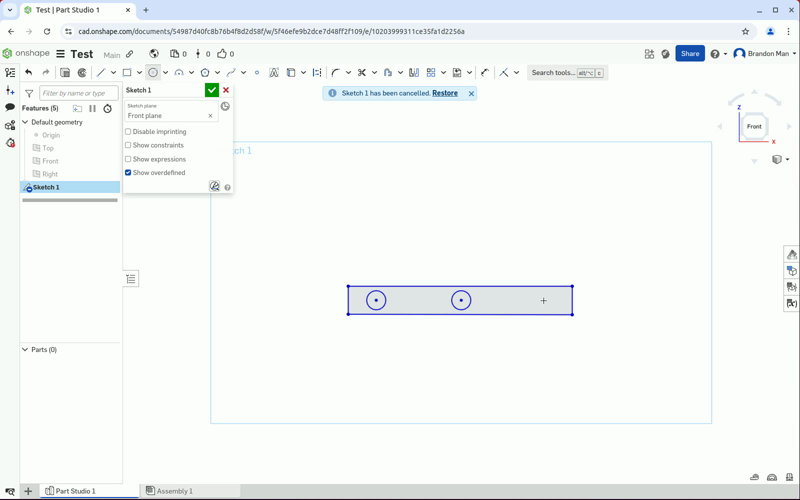
key_up(shift)
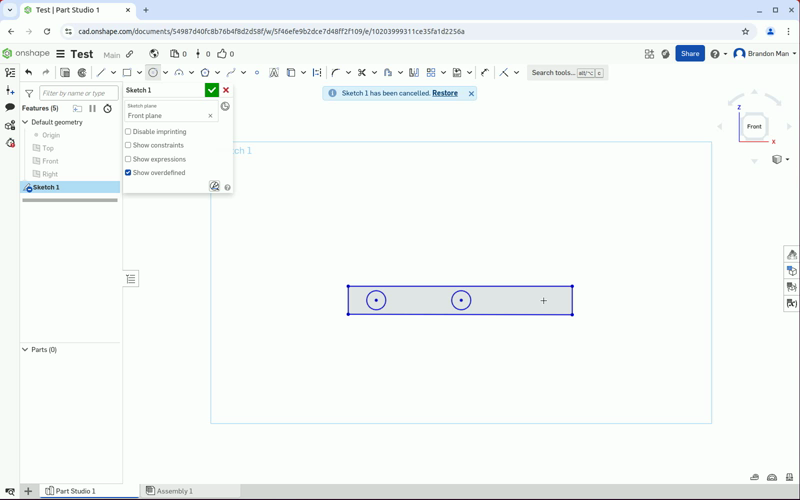
mouse_move(553, 300)
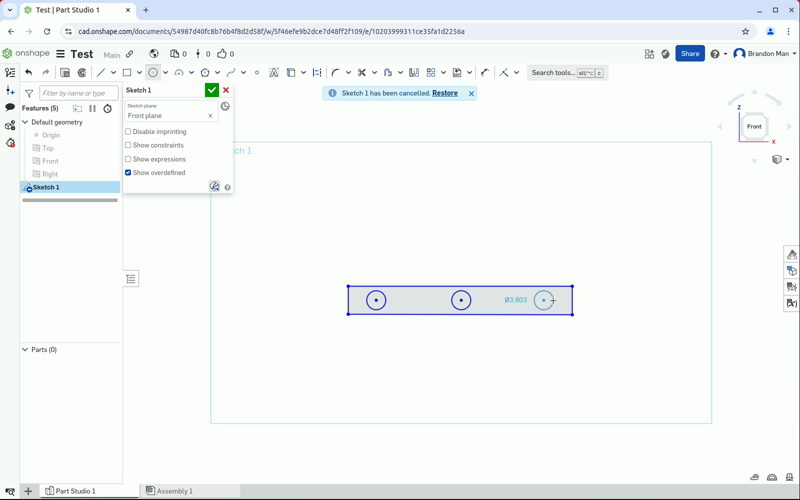
click(553, 300)
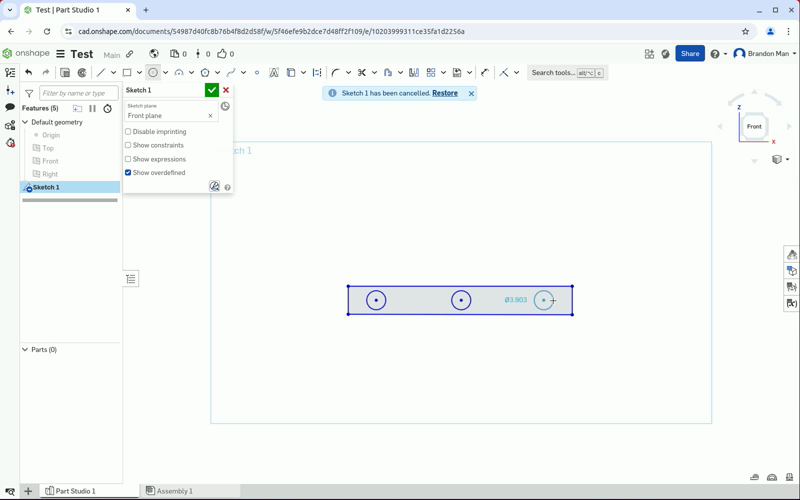
key(esc)
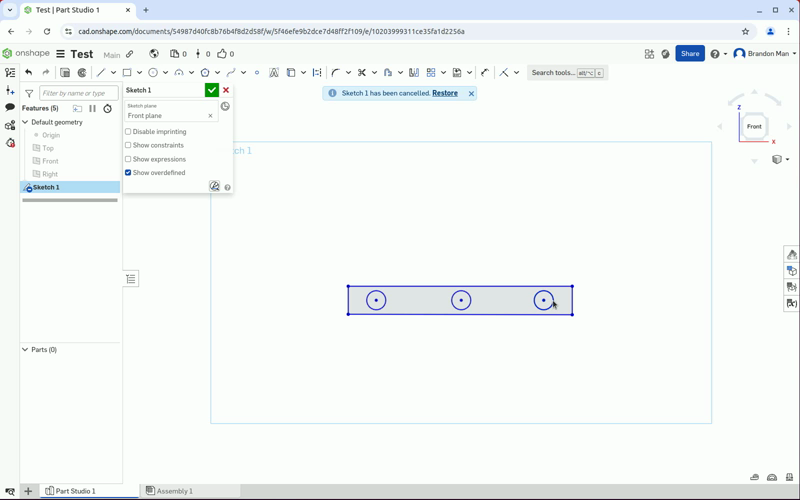
mouse_move(476, 304)
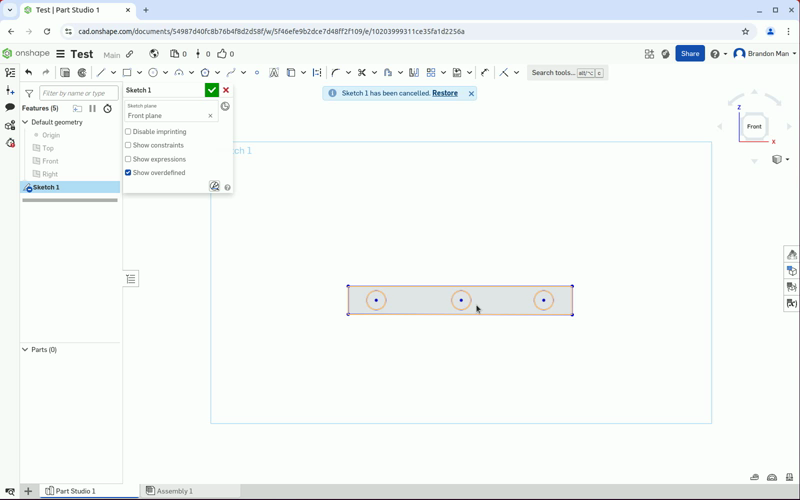
click(476, 304)
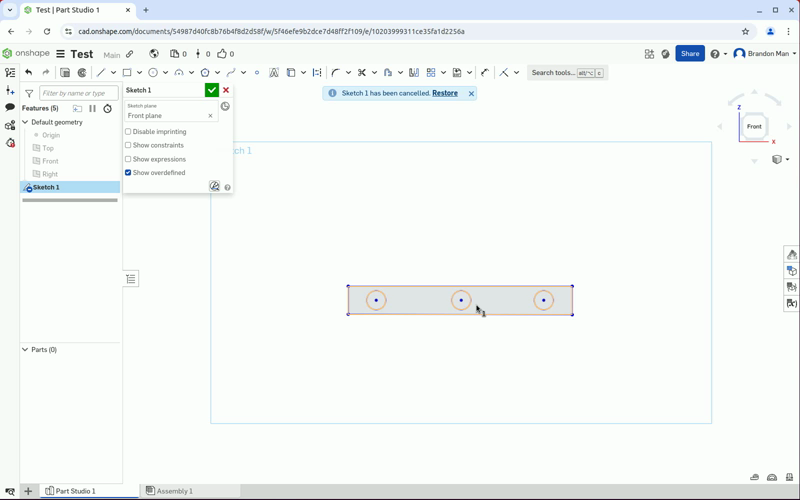
mouse_move(73, 352)
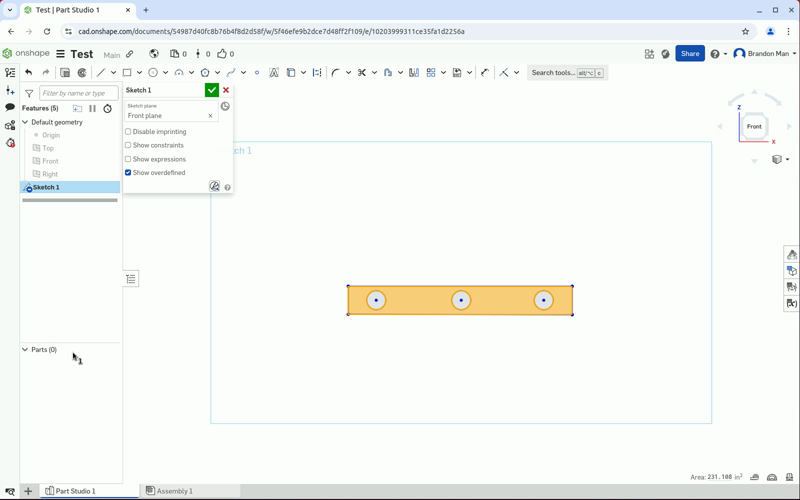
key(shift+y)
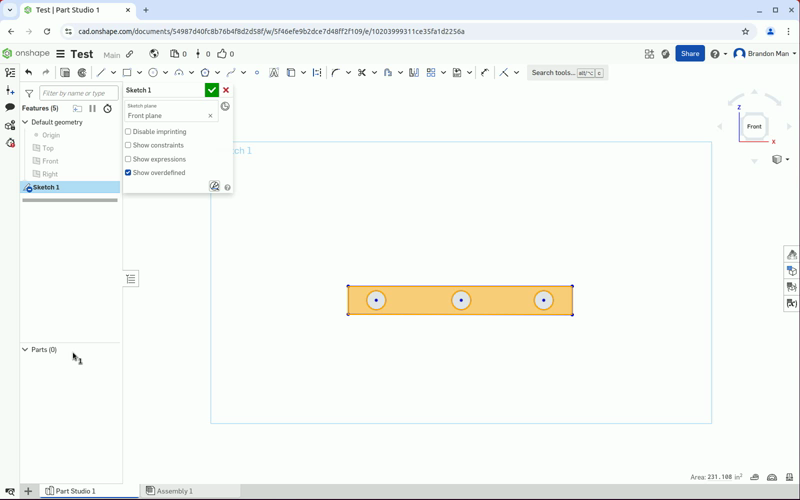
key(shift+e)
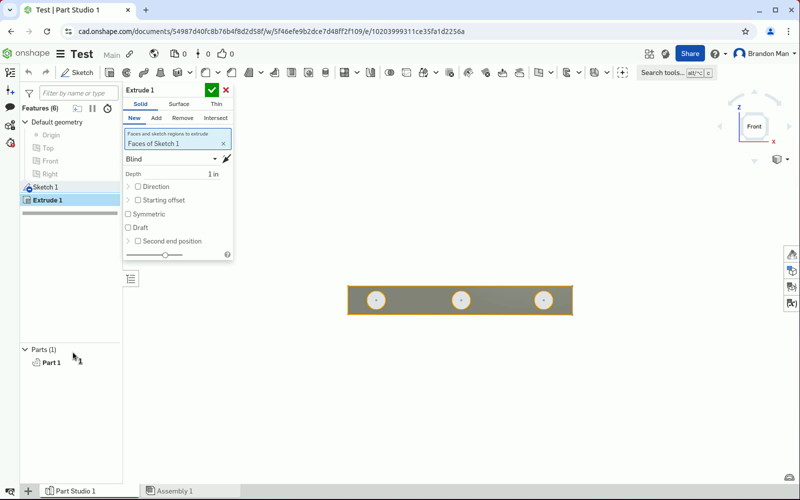
mouse_move(143, 106)
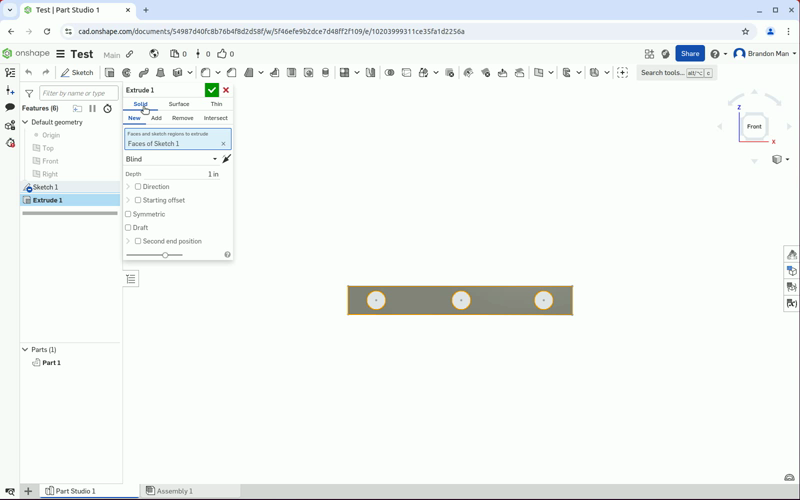
click(143, 106)
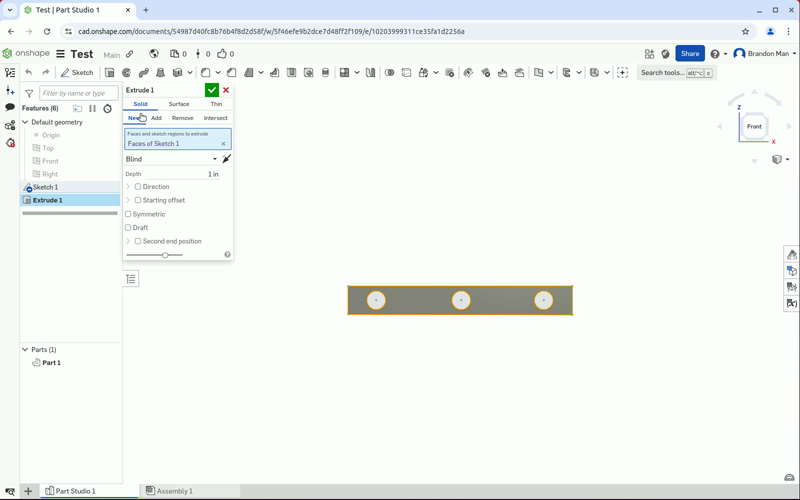
mouse_move(137, 120)
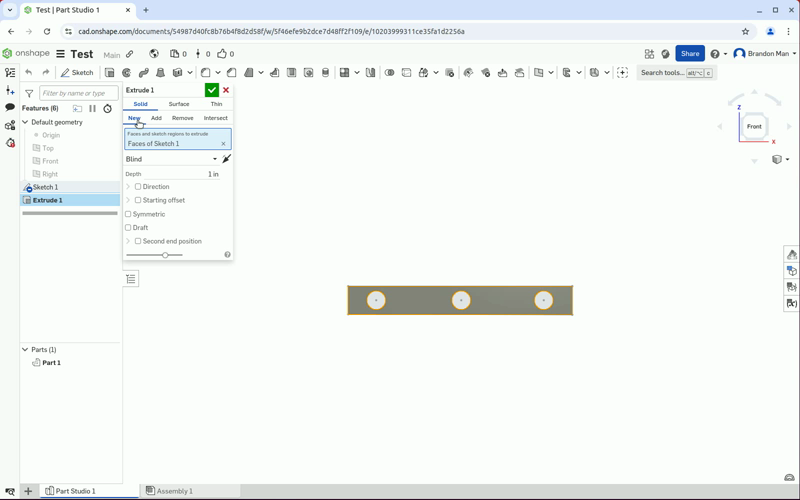
click(137, 120)
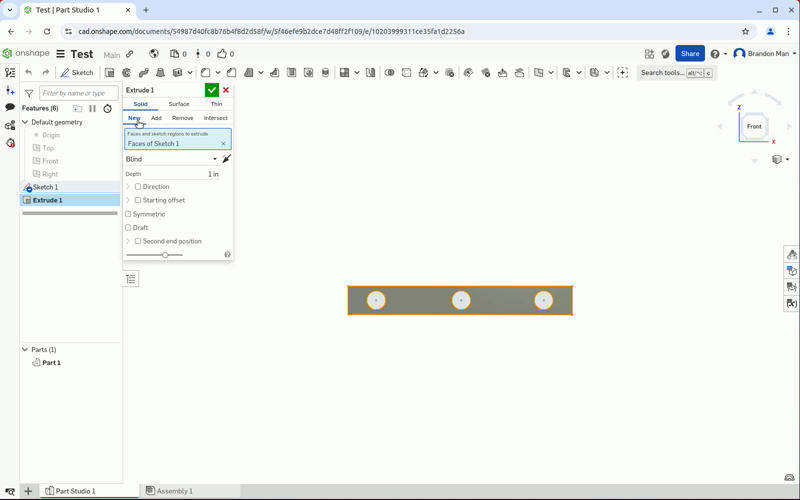
key(tab, 4)
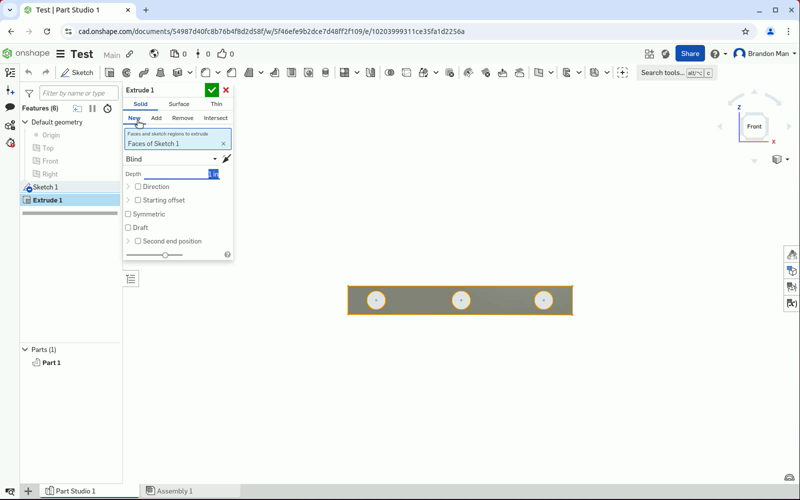
text(2.889)
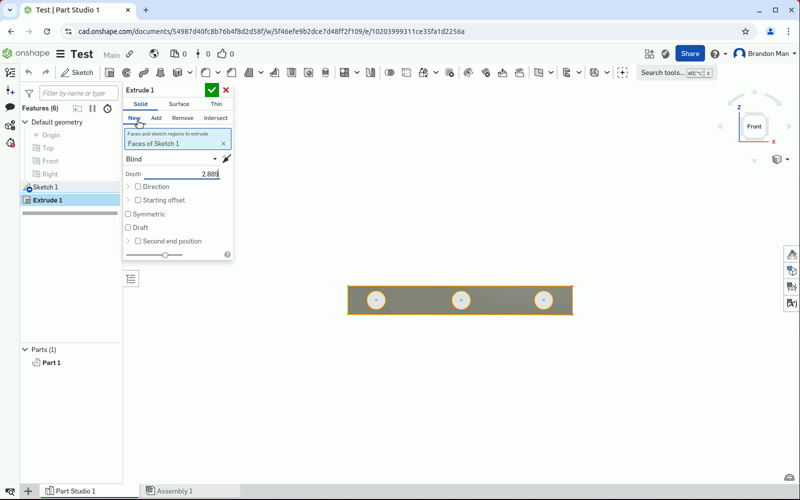
key(enter)
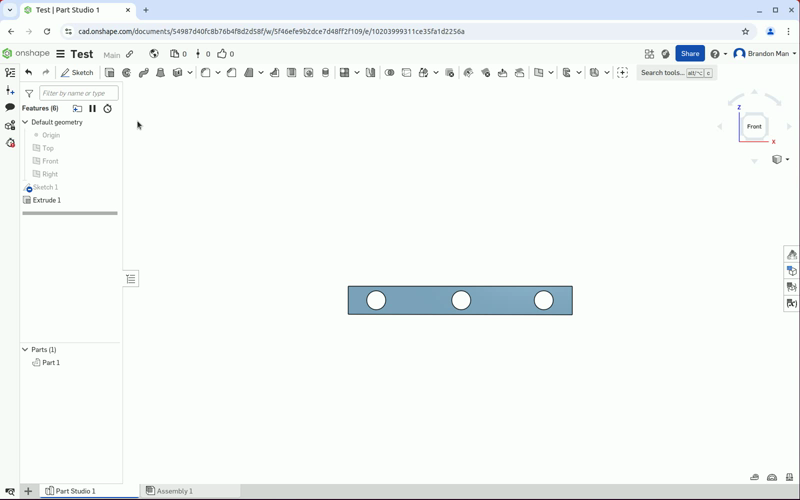
key(shift+h)
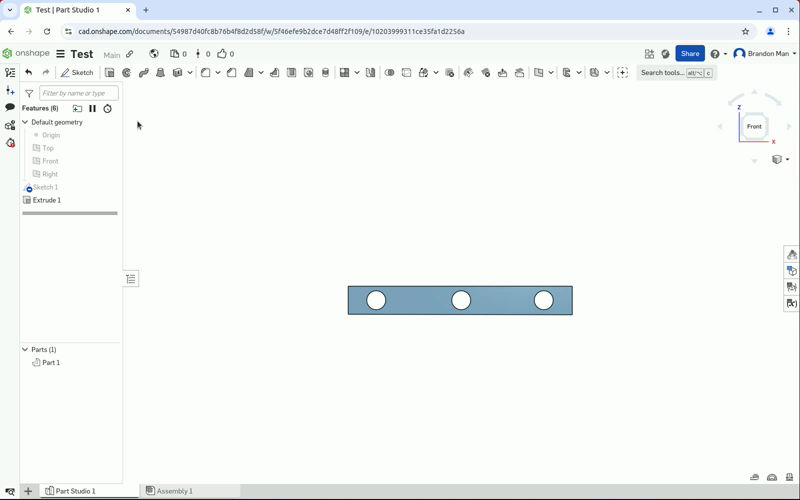
key(shift+h)
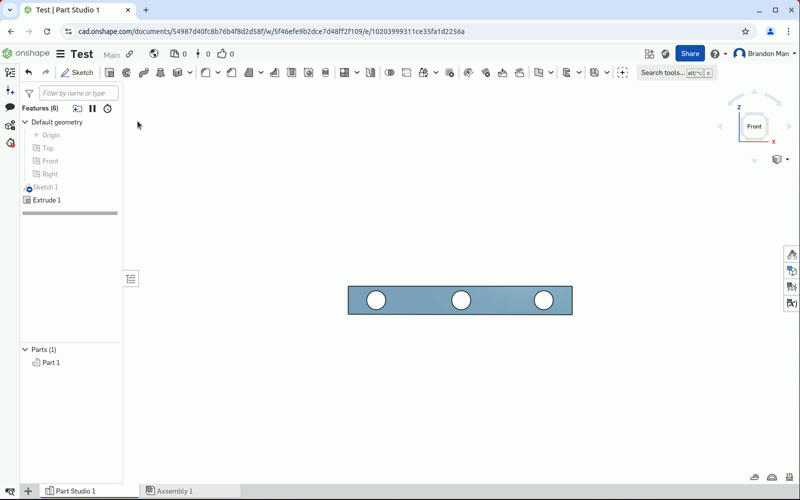
mouse_move(73, 189)
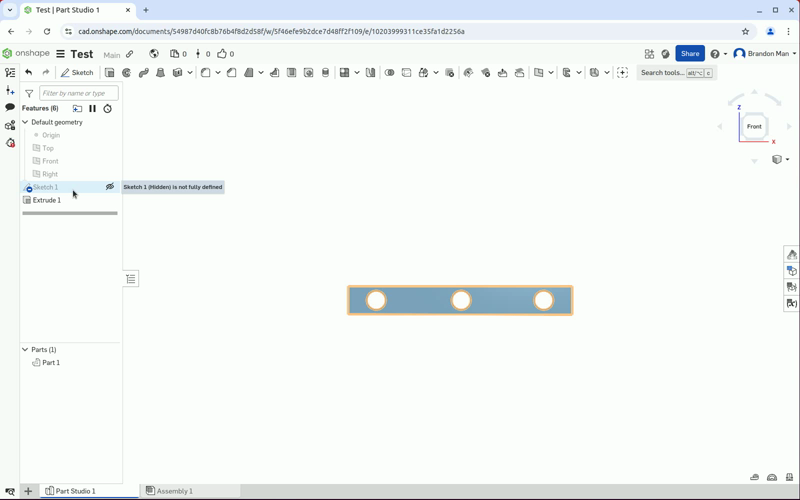
click(73, 189)
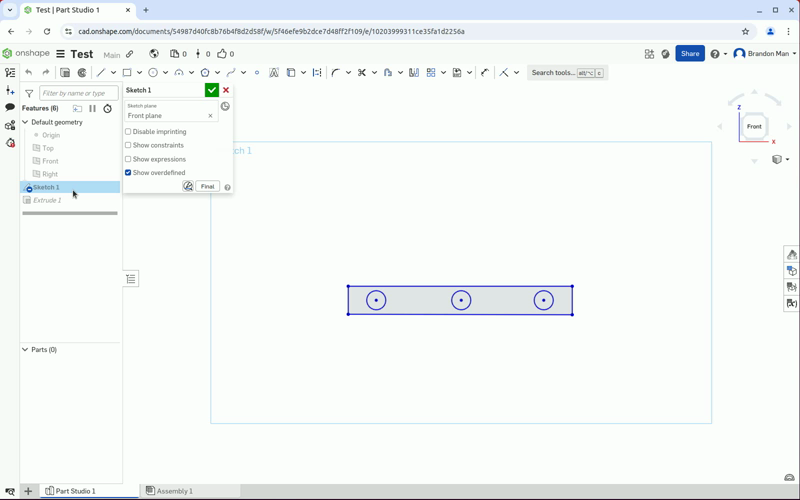
mouse_move(229, 92)
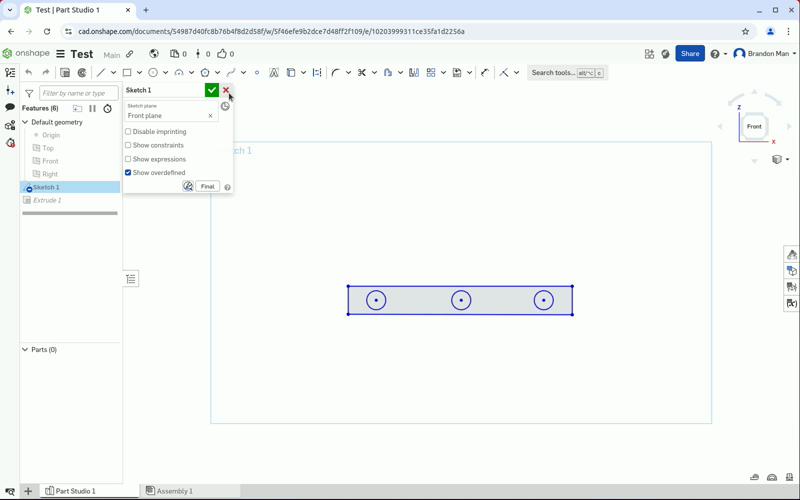
click(229, 92)
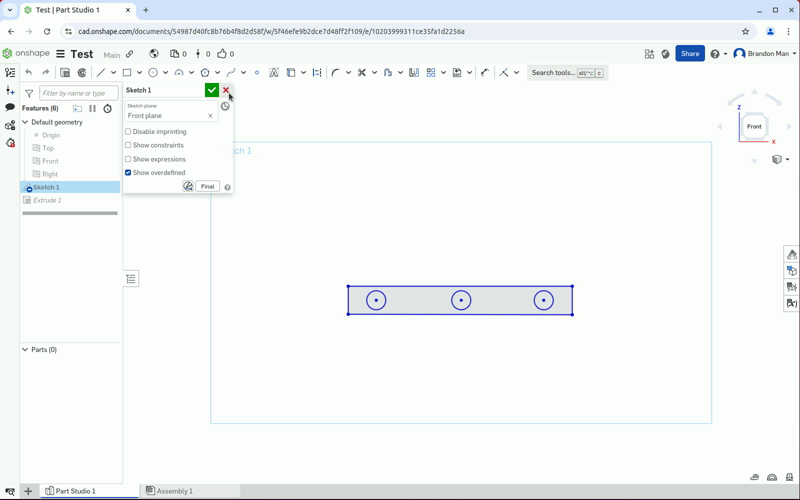
key(shift+s)
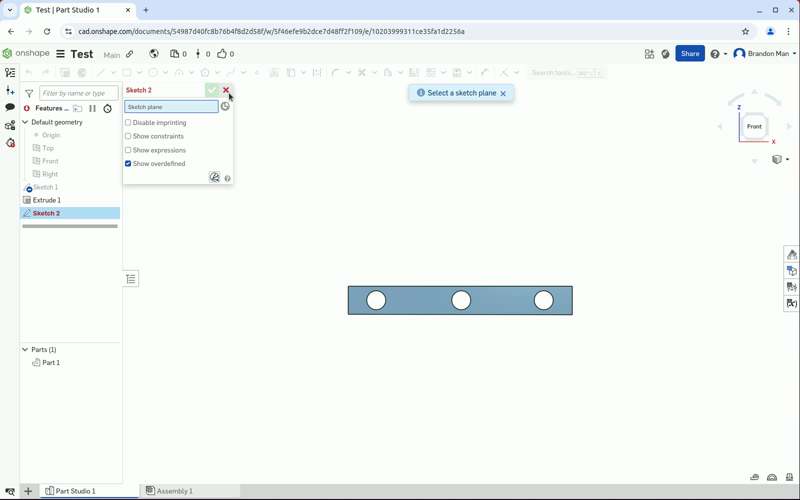
mouse_move(73, 163)
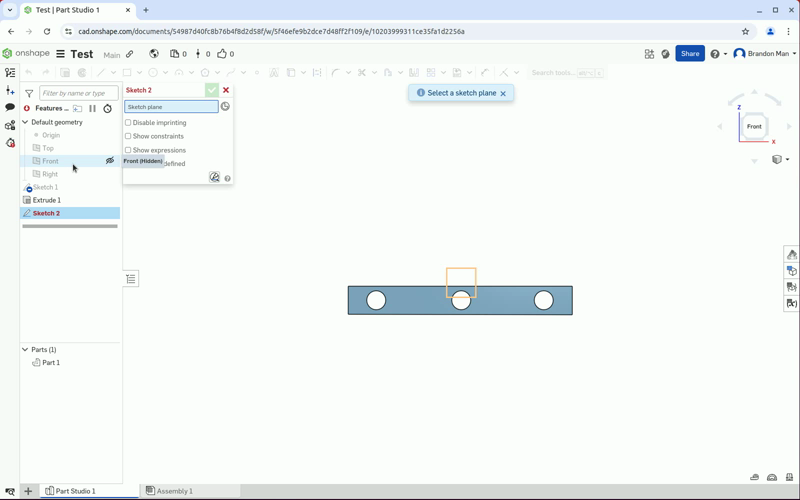
click(73, 163)
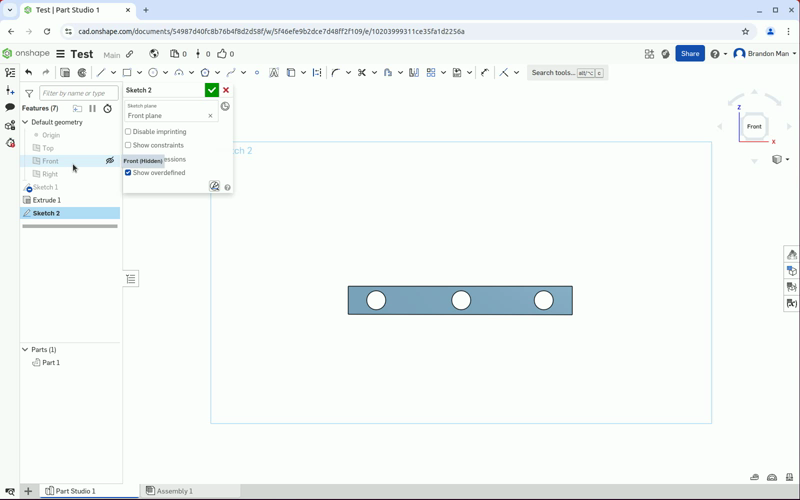
mouse_move(73, 352)
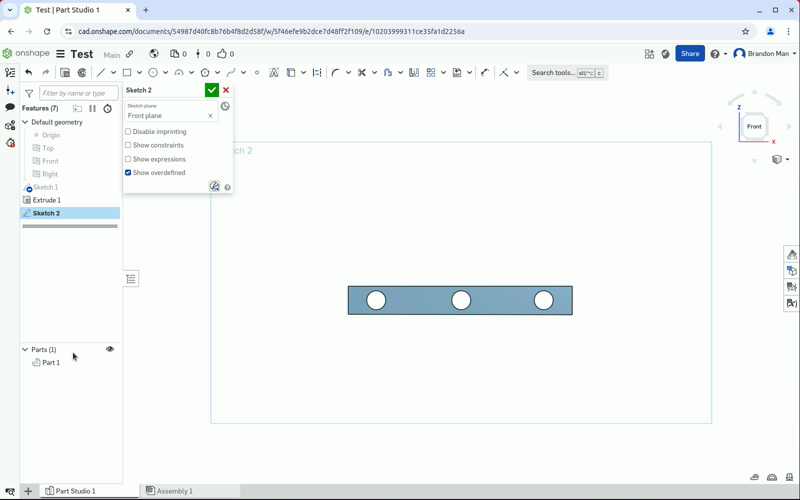
key(y)
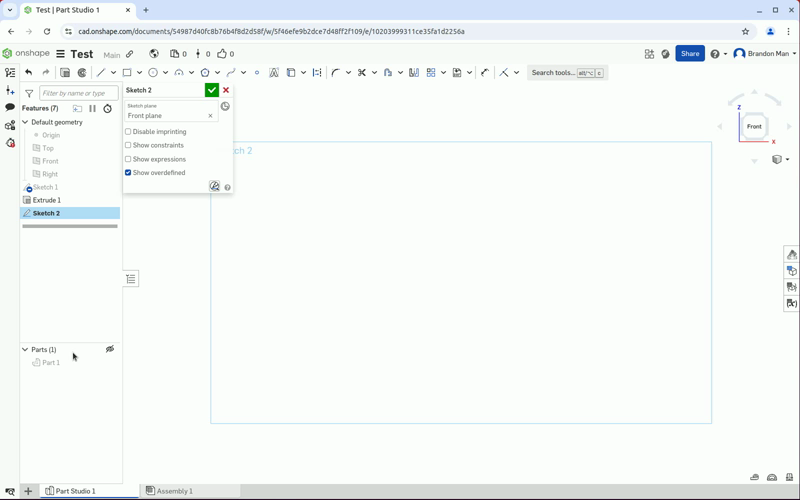
key(l)
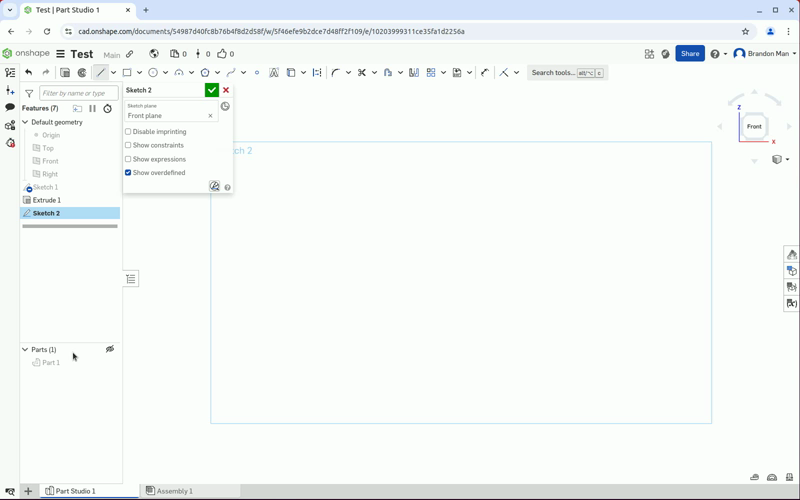
key_down(shift)
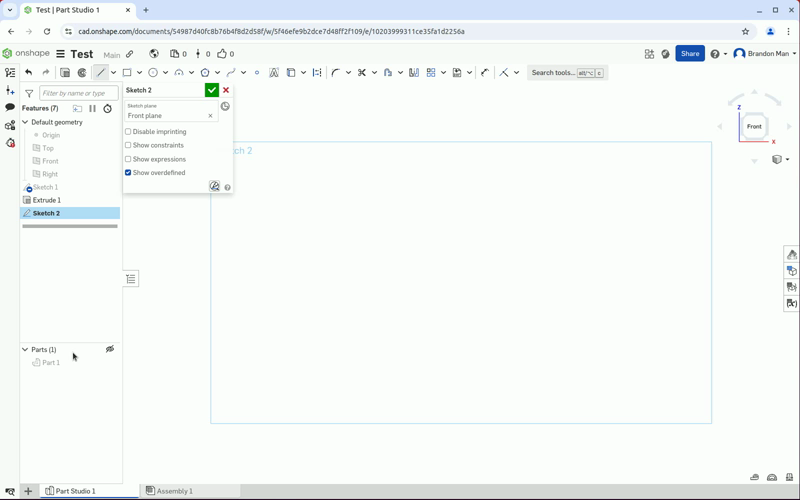
mouse_move(348, 314)
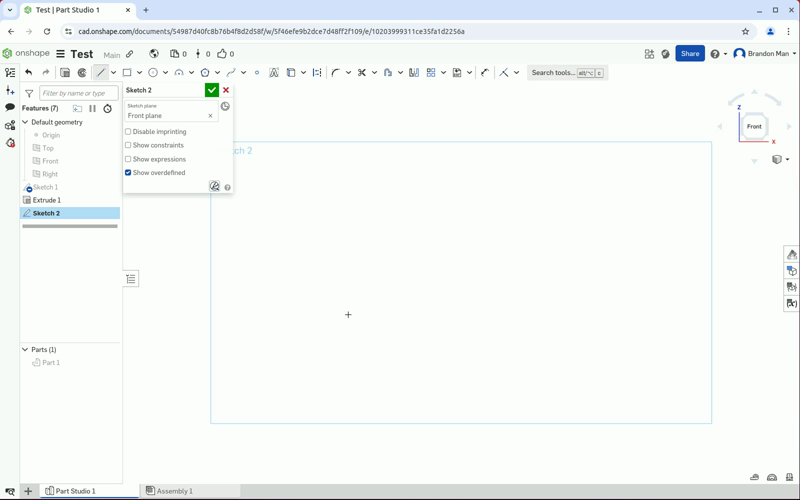
click(348, 314)
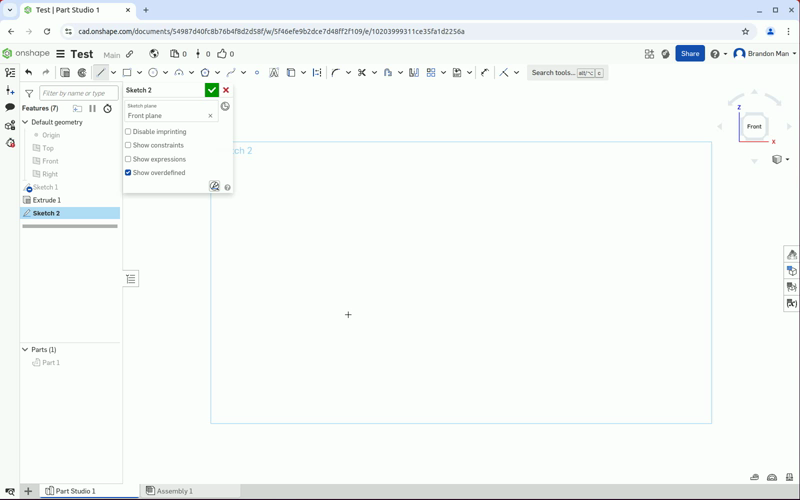
key_up(shift)
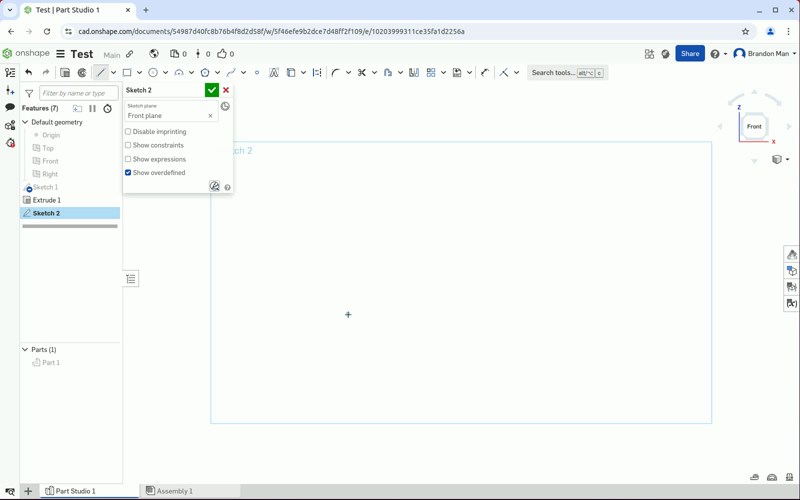
key_down(shift)
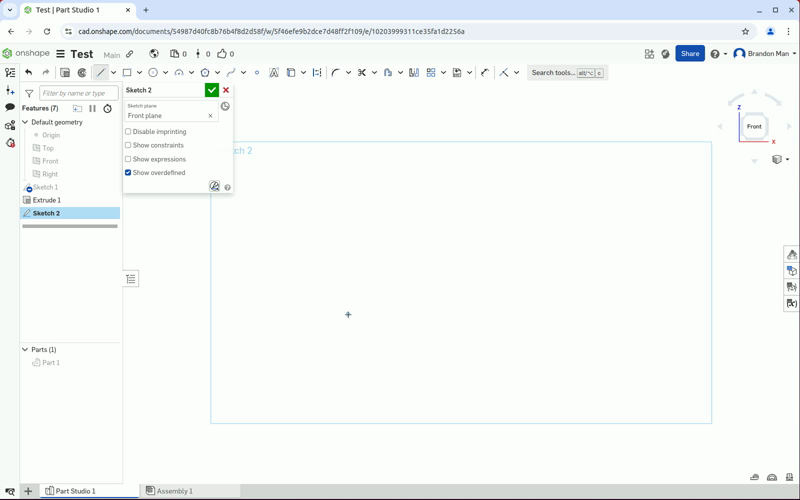
mouse_move(572, 314)
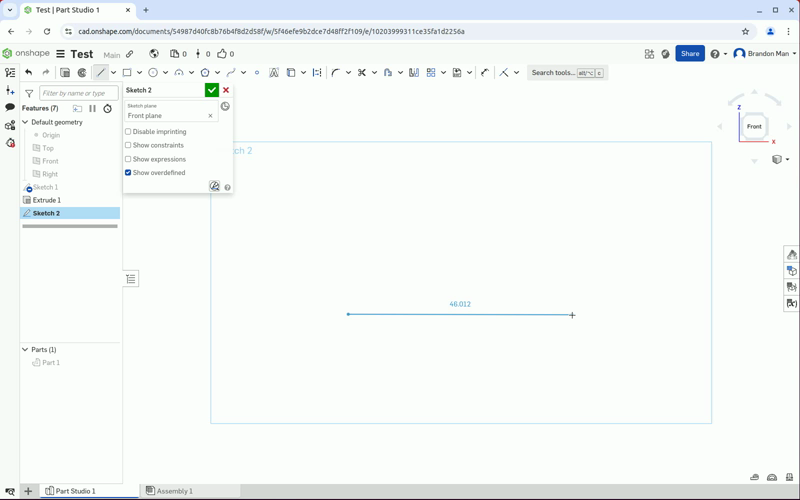
click(572, 314)
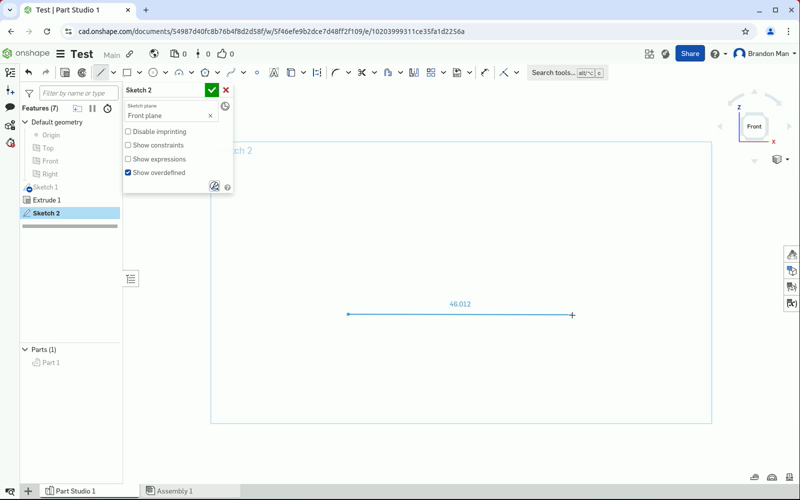
key_up(shift)
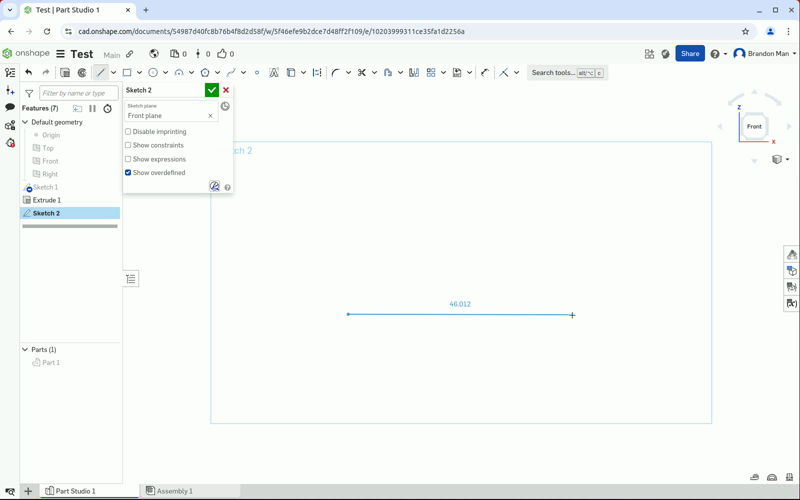
key_down(shift)
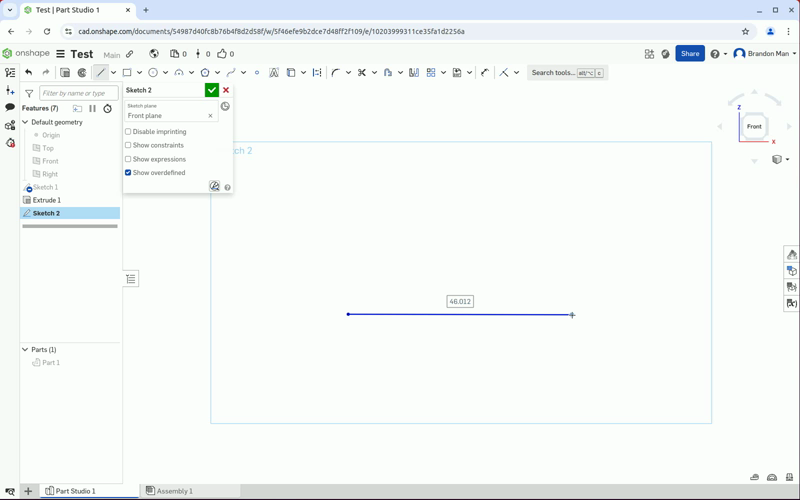
mouse_move(589, 314)
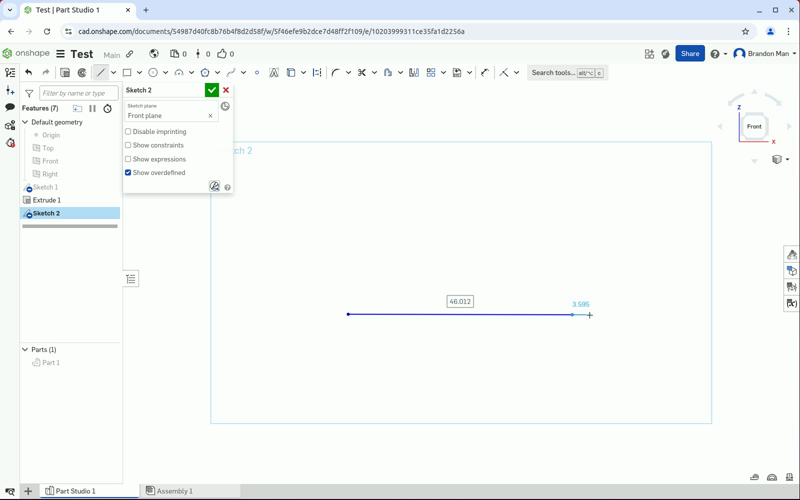
mouse_move(572, 286)
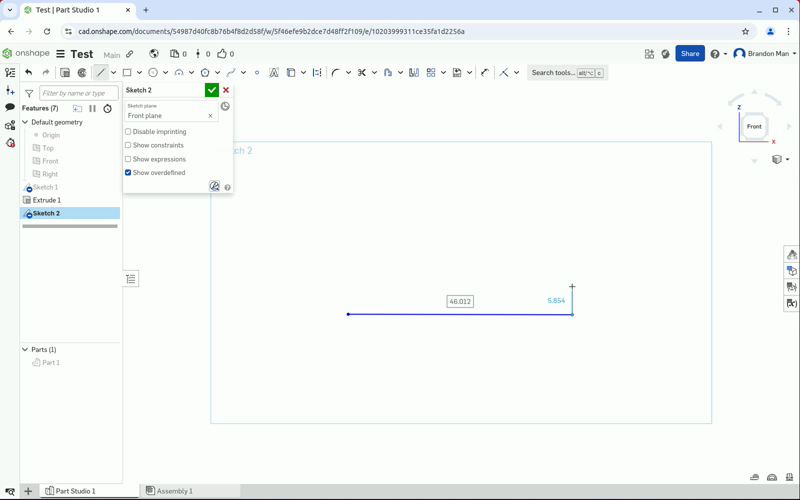
click(572, 286)
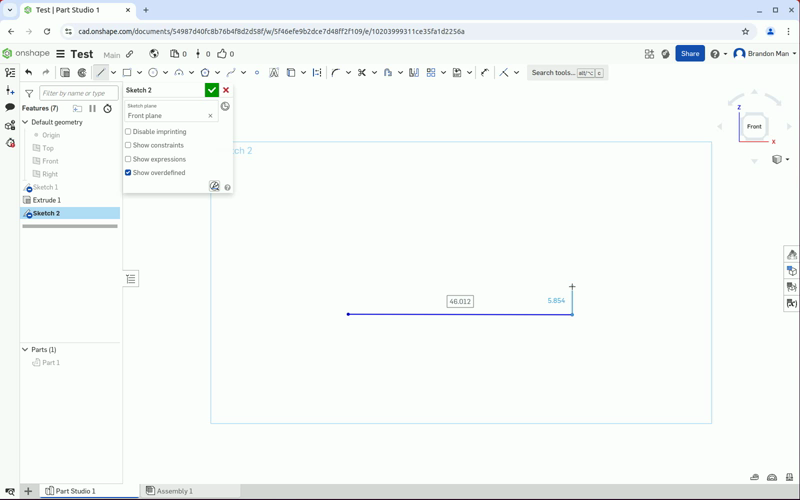
key_up(shift)
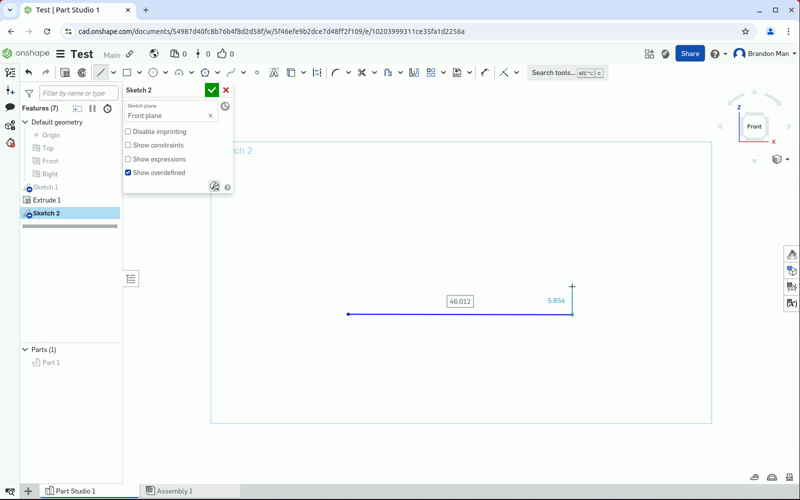
key_down(shift)
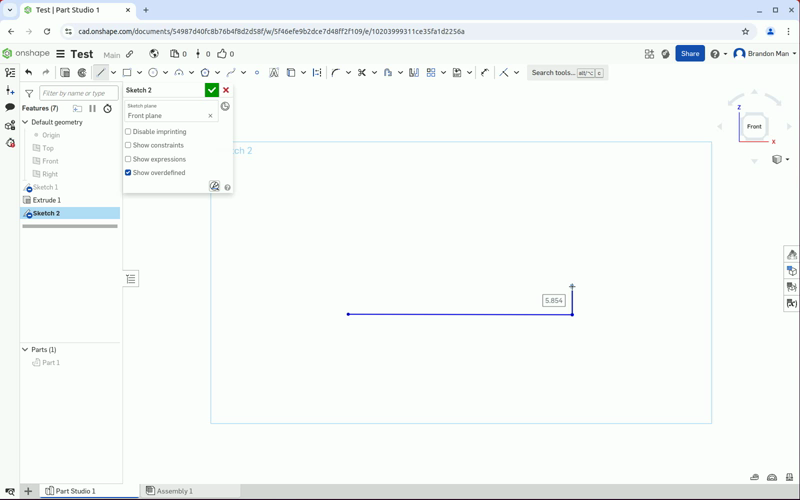
mouse_move(348, 286)
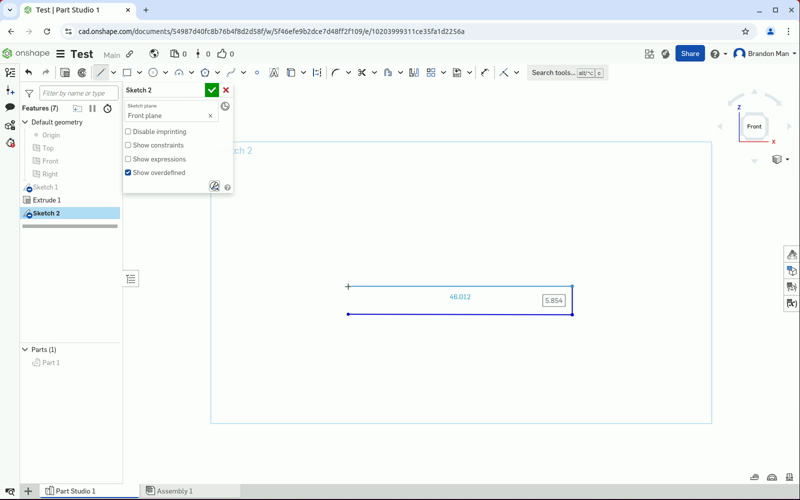
click(348, 286)
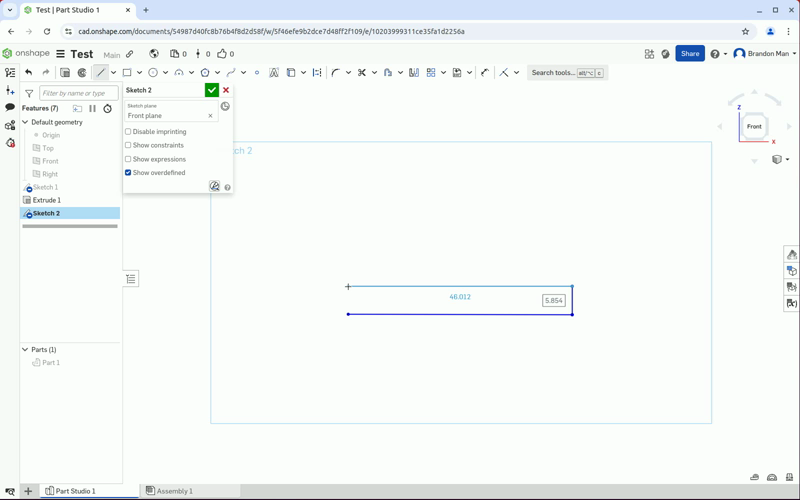
key_up(shift)
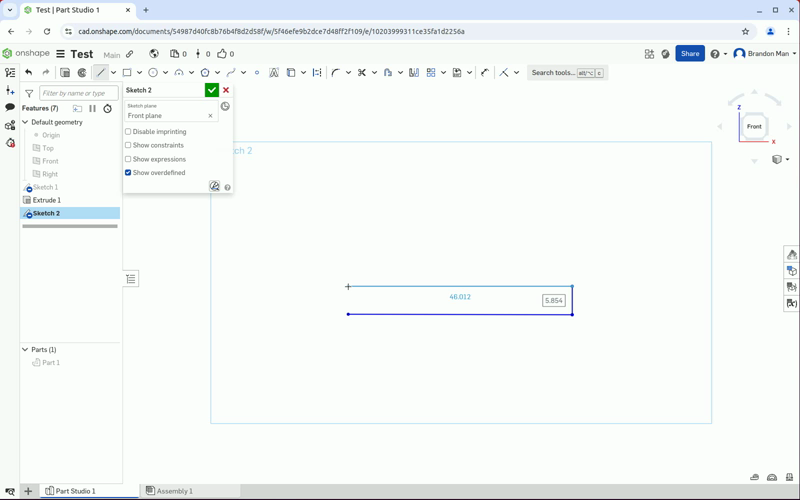
mouse_move(378, 286)
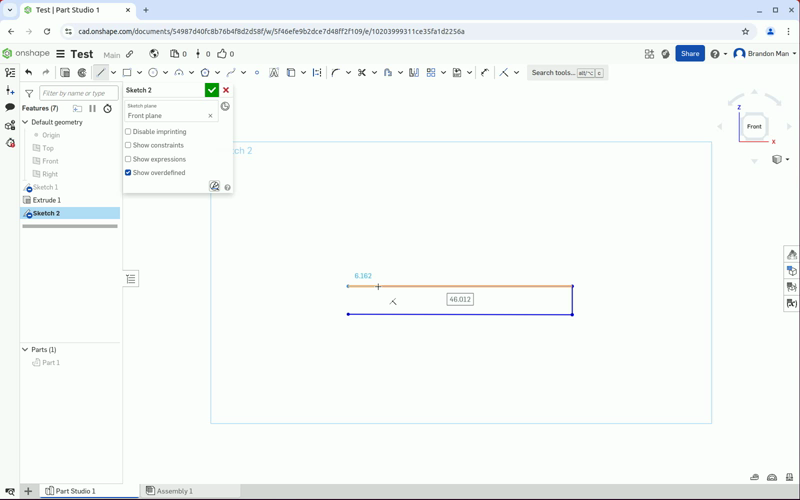
key_down(shift)
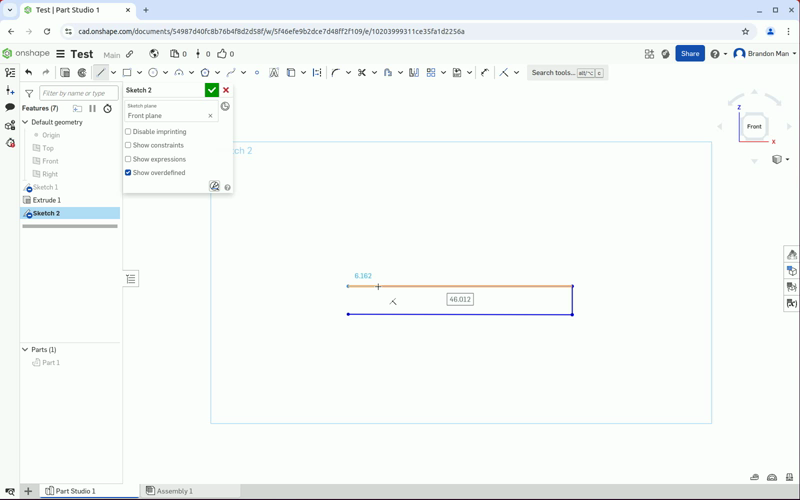
mouse_move(348, 314)
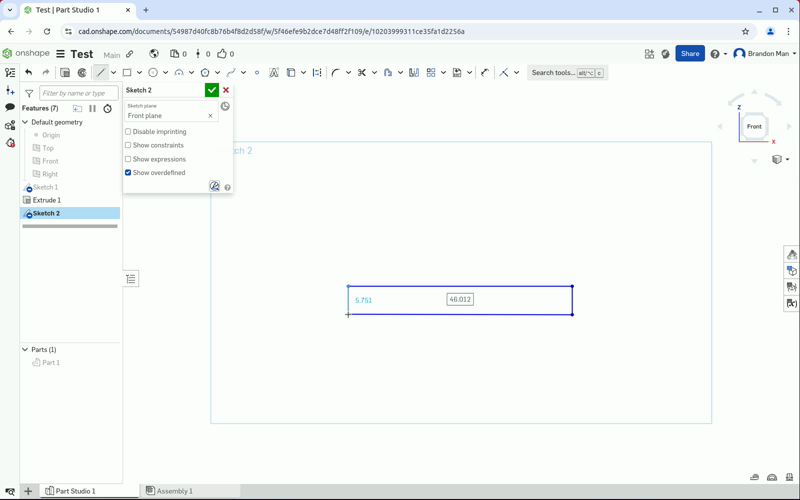
key_up(shift)
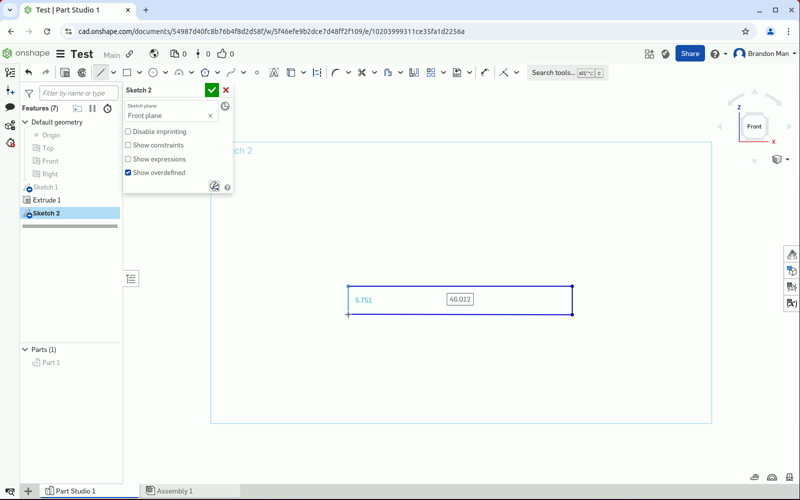
click(348, 314)
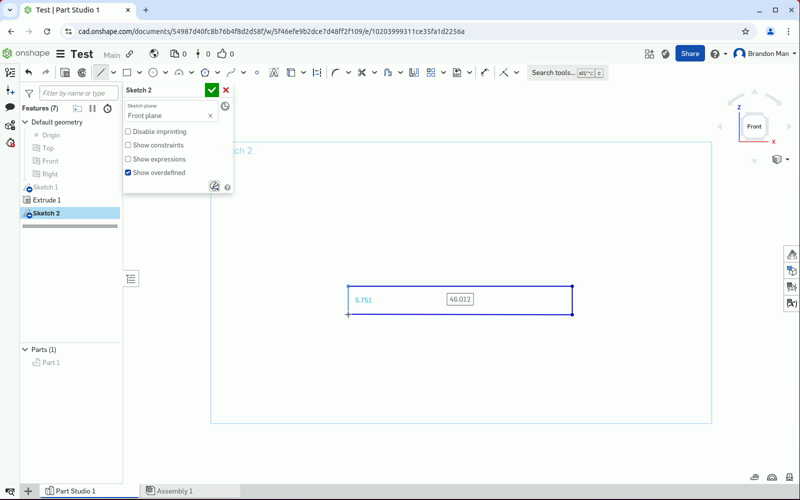
key(esc)
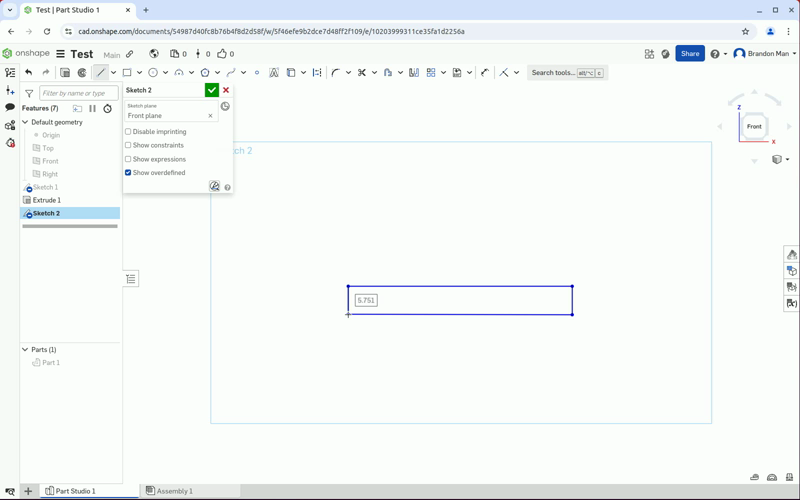
key(c)
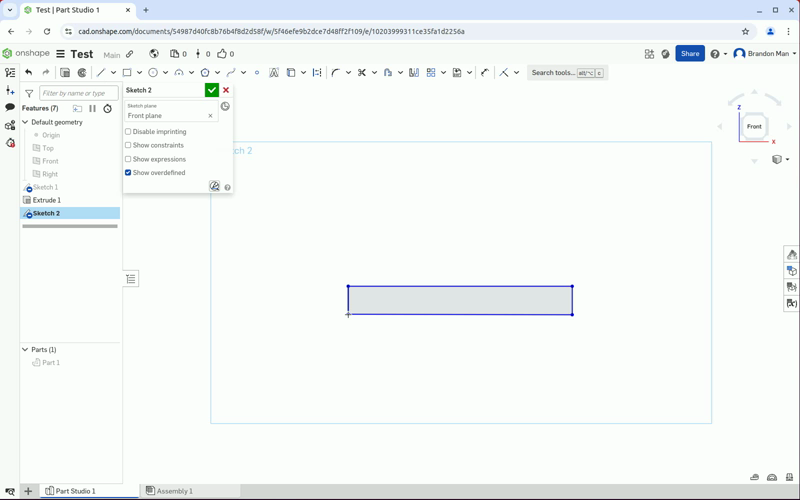
key_down(shift)
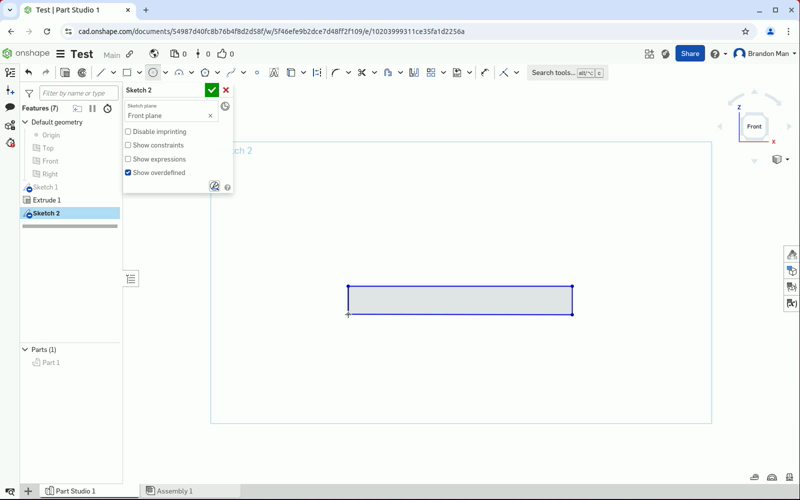
mouse_move(376, 300)
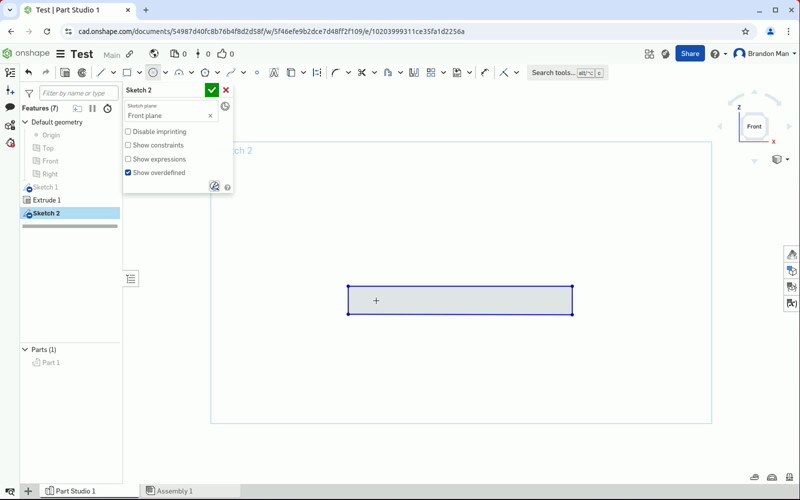
click(376, 300)
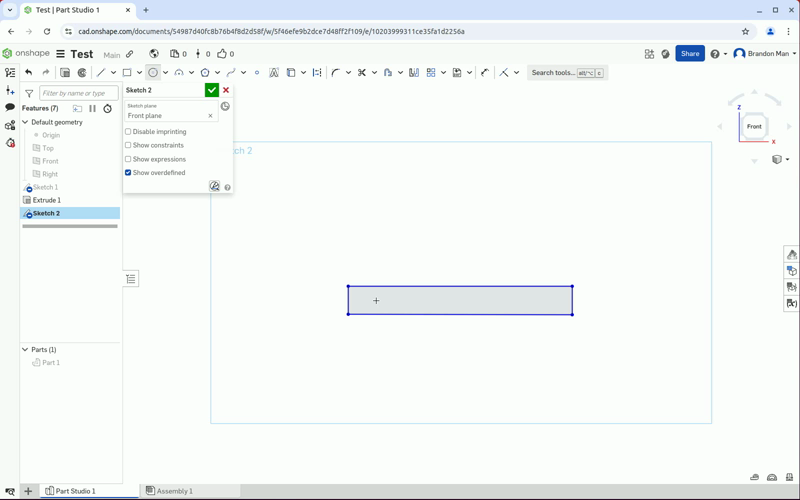
key_up(shift)
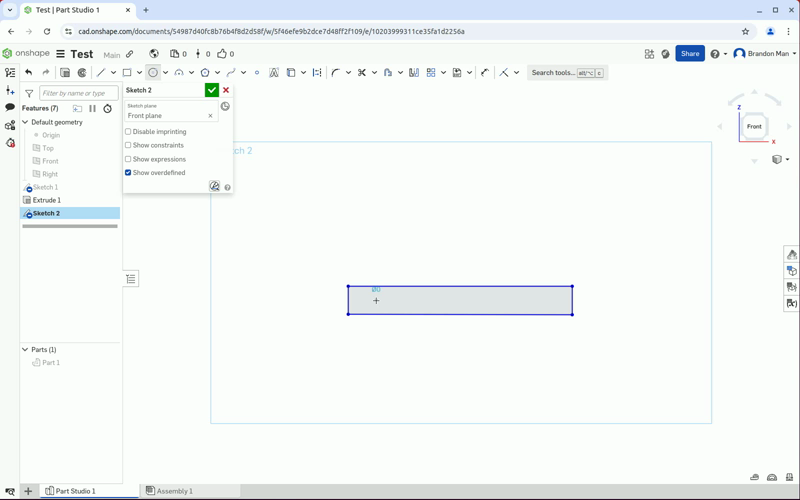
mouse_move(385, 300)
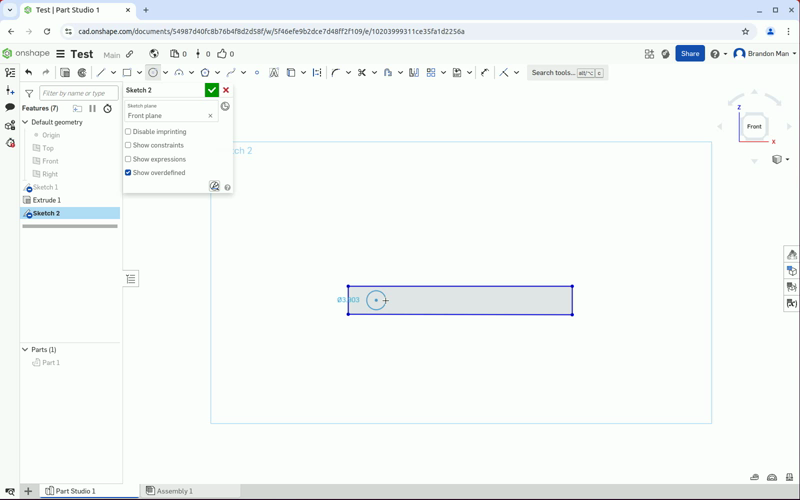
click(385, 300)
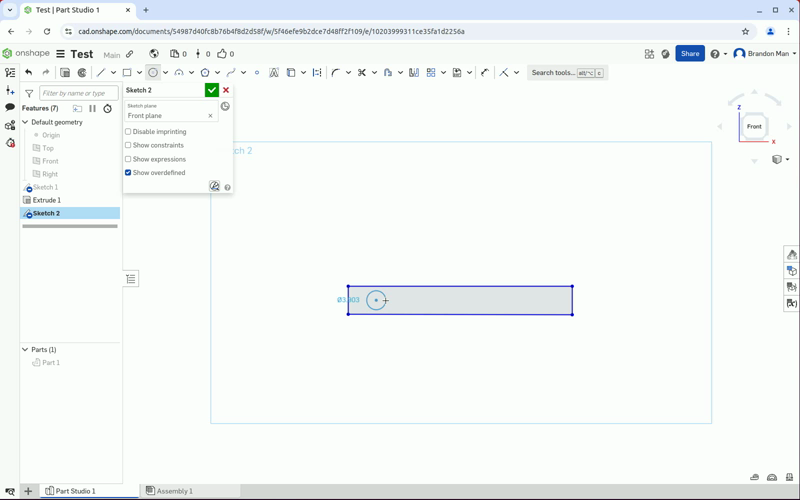
key(esc)
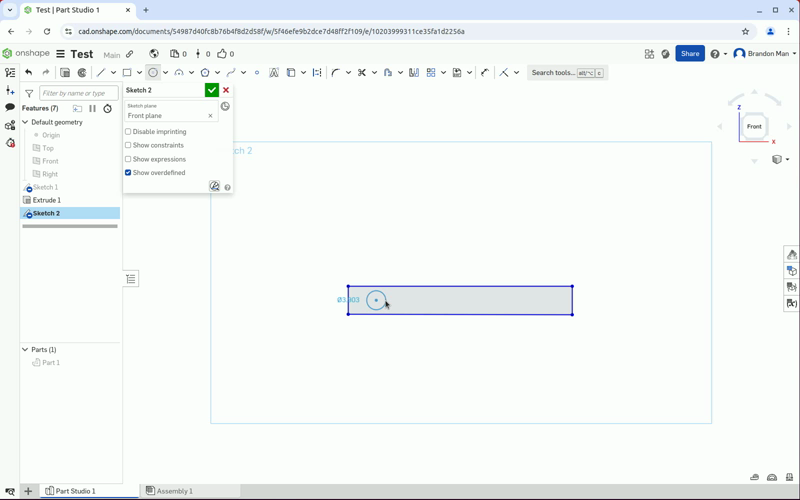
key(c)
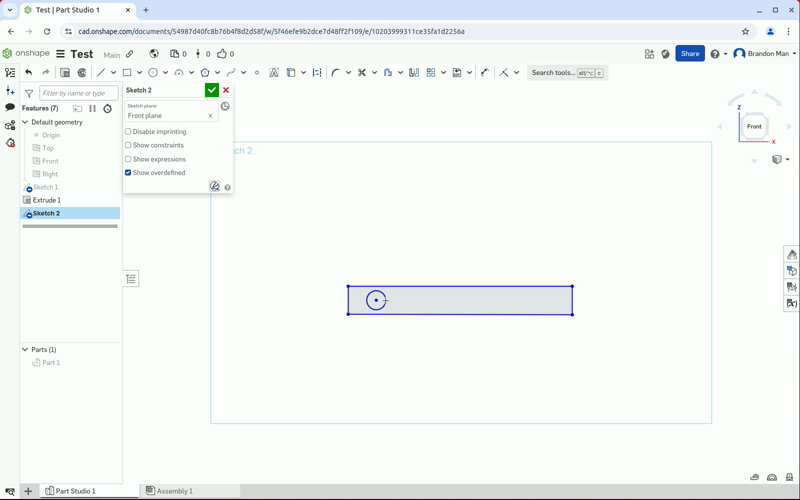
key_down(shift)
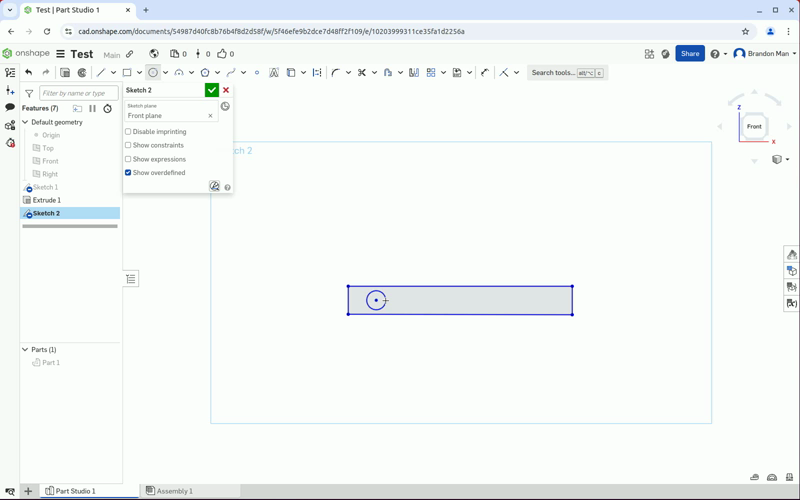
mouse_move(461, 300)
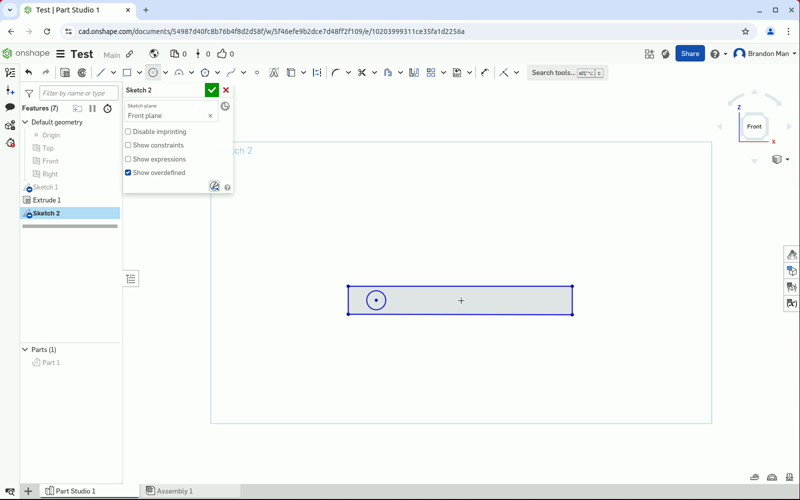
click(461, 300)
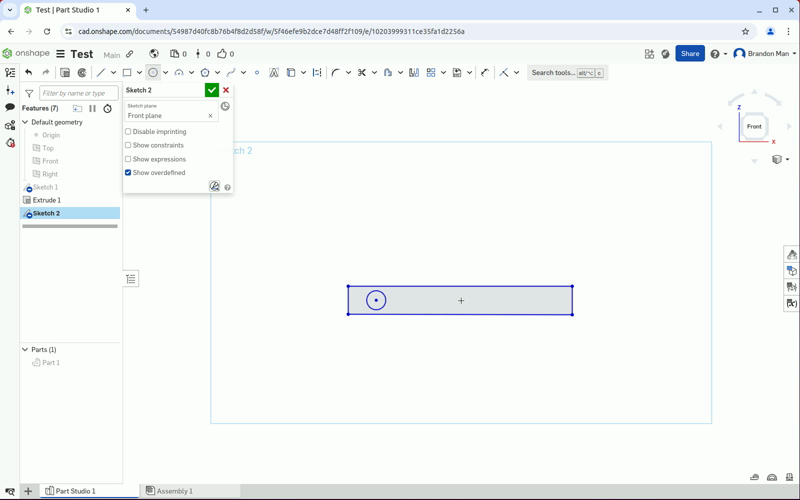
key_up(shift)
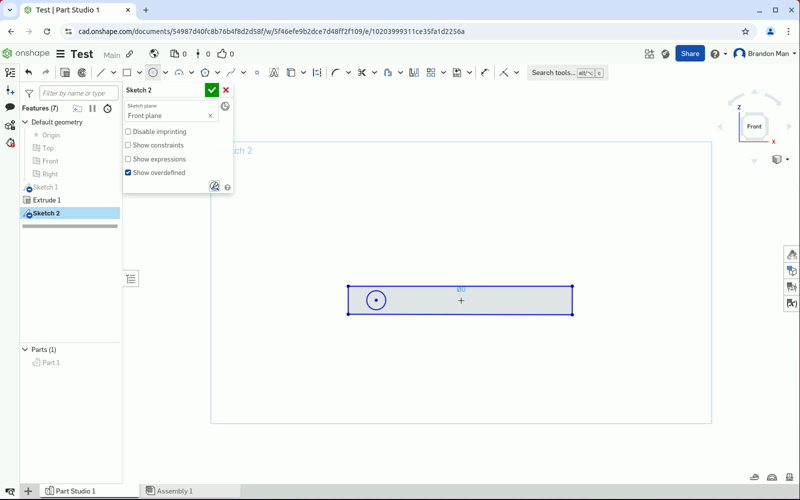
mouse_move(470, 300)
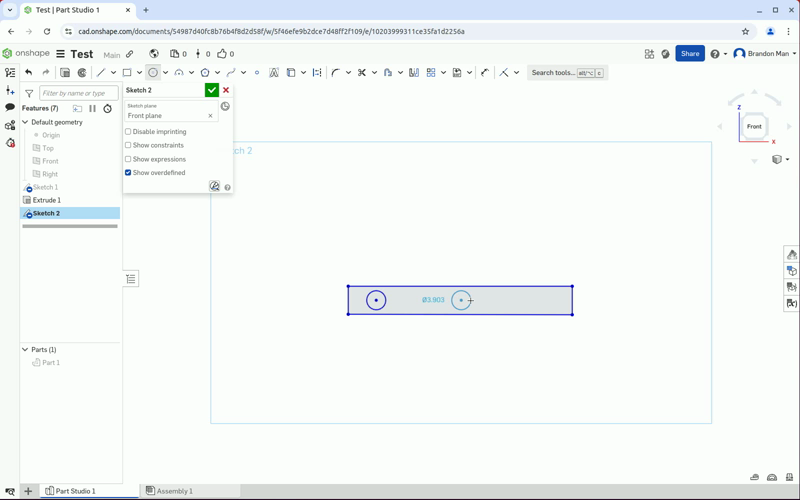
click(470, 300)
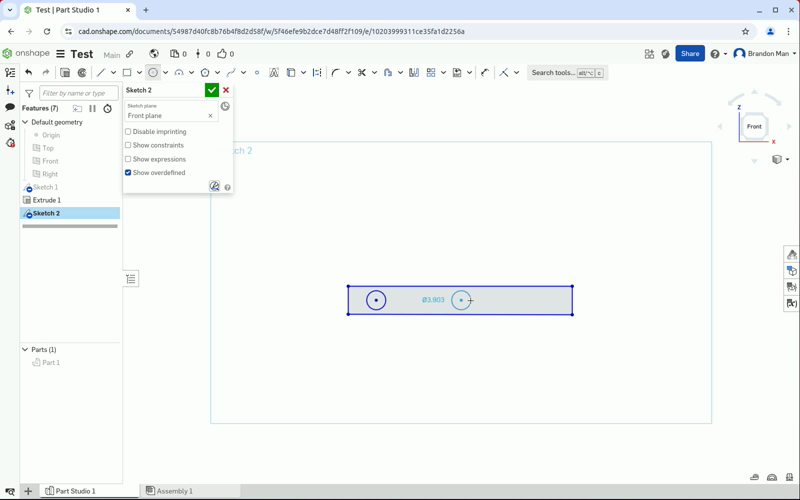
key(esc)
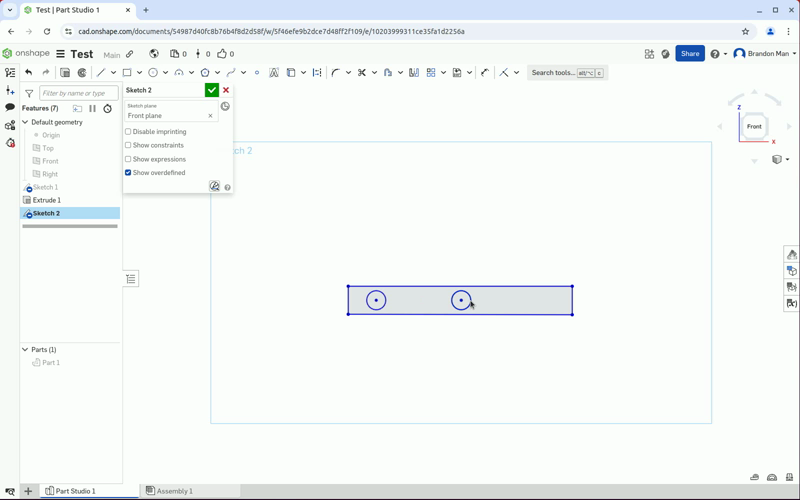
key(c)
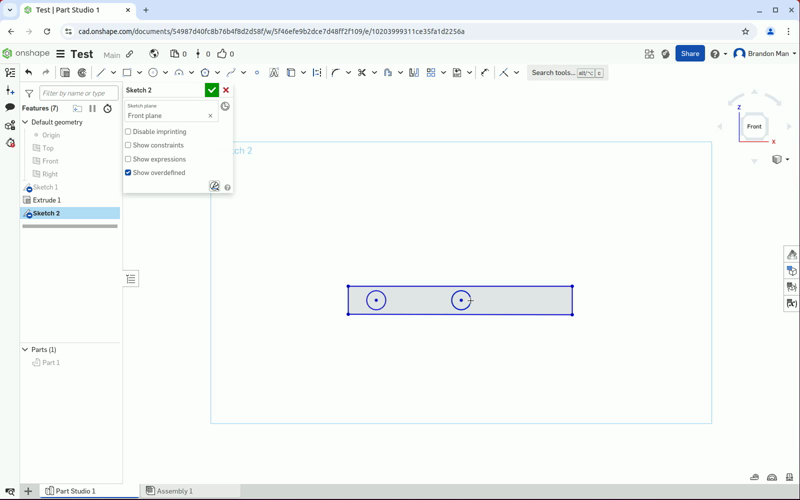
key_down(shift)
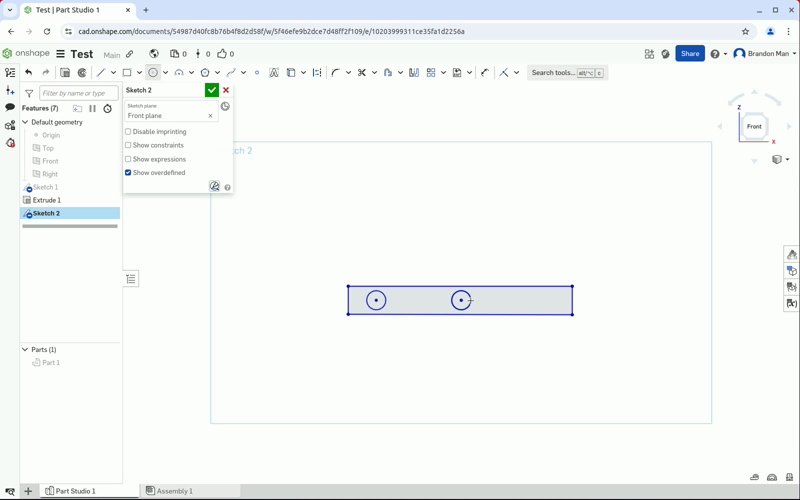
mouse_move(543, 300)
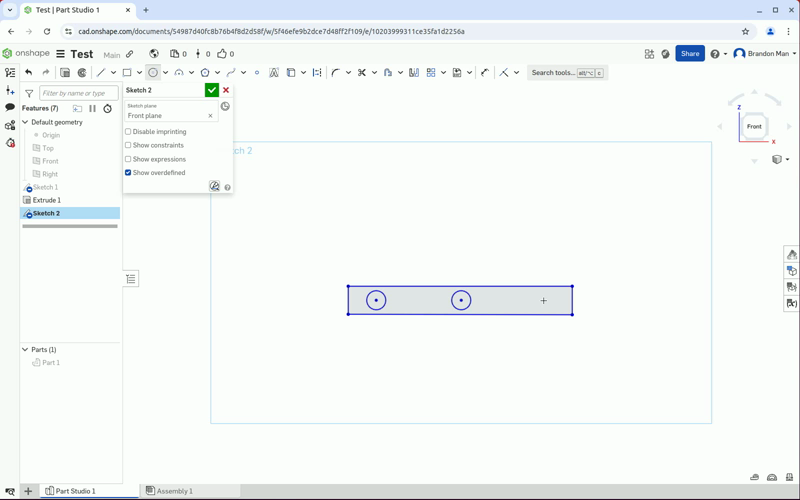
click(543, 300)
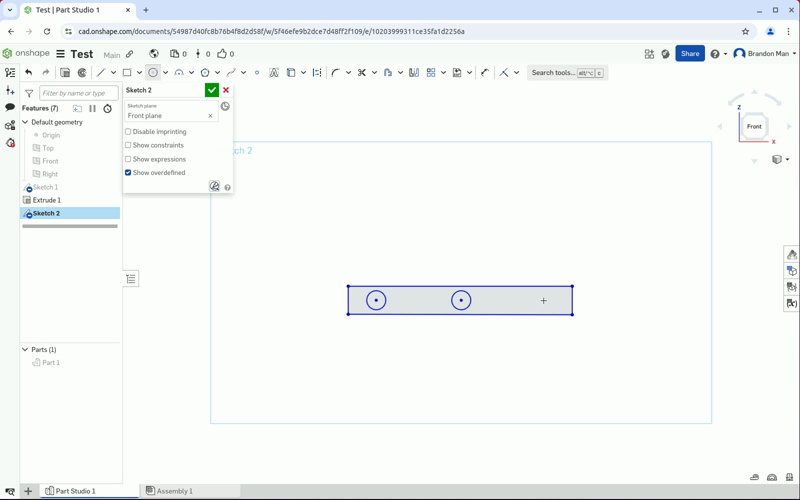
key_up(shift)
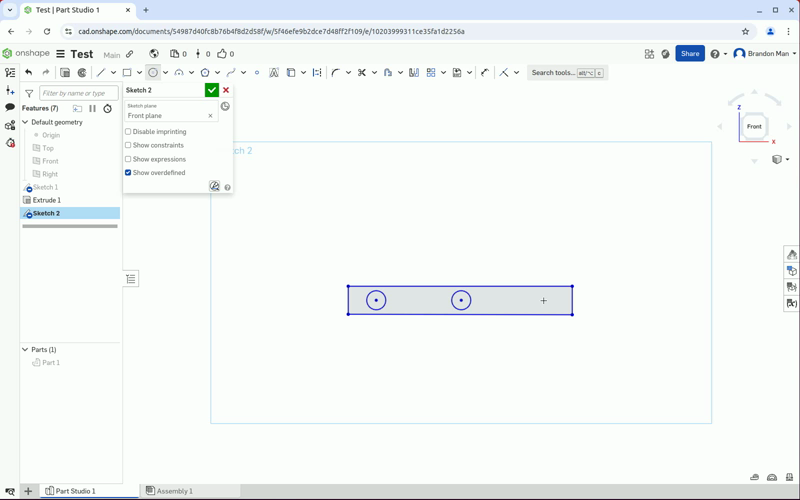
mouse_move(553, 300)
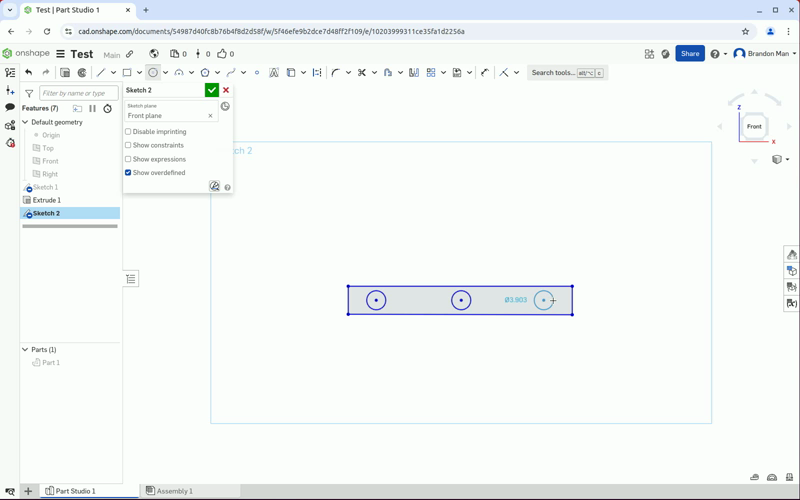
click(553, 300)
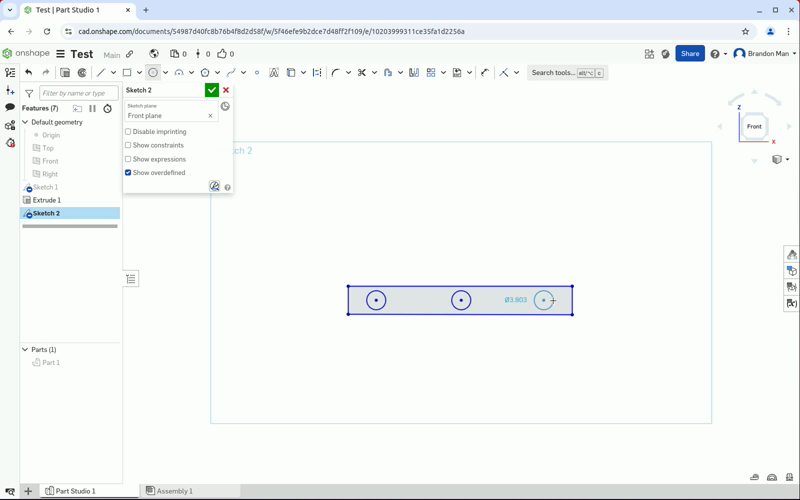
key(esc)
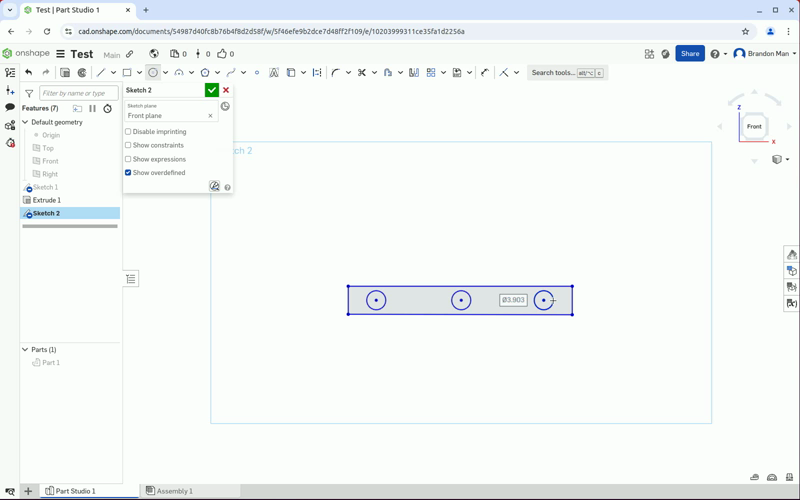
mouse_move(521, 307)
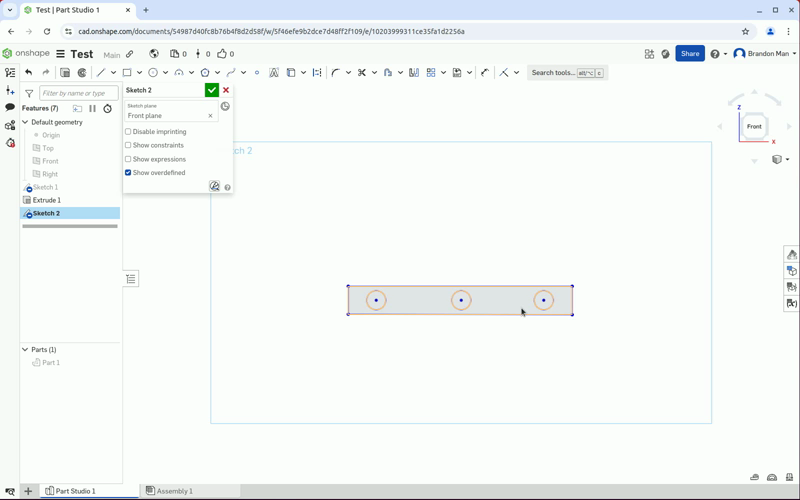
click(521, 307)
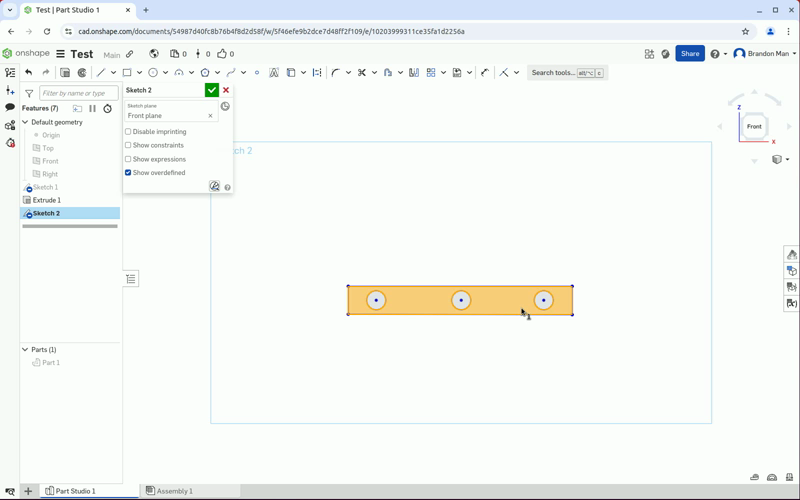
mouse_move(73, 352)
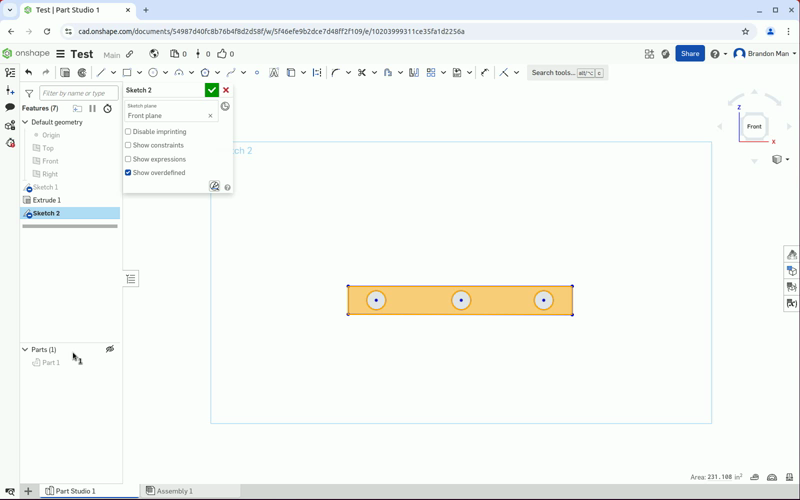
key(shift+y)
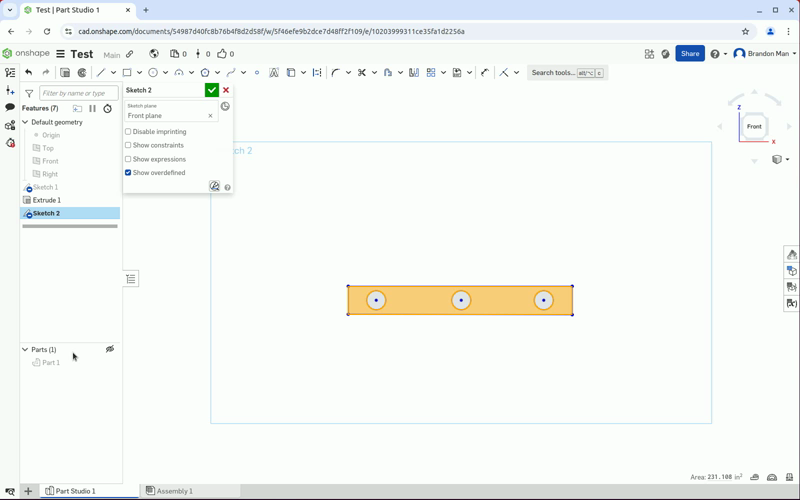
key(shift+e)
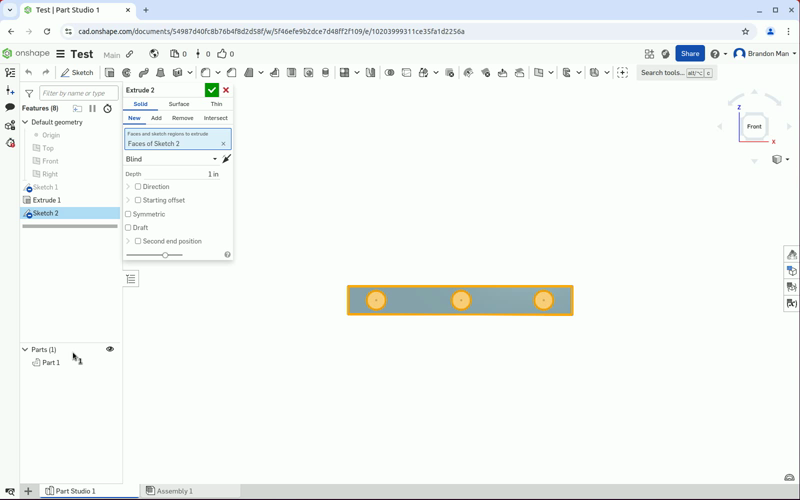
mouse_move(143, 106)
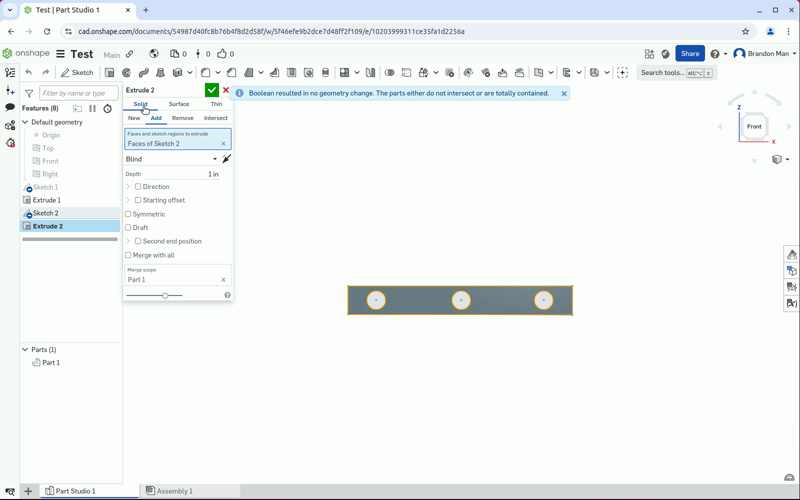
click(143, 106)
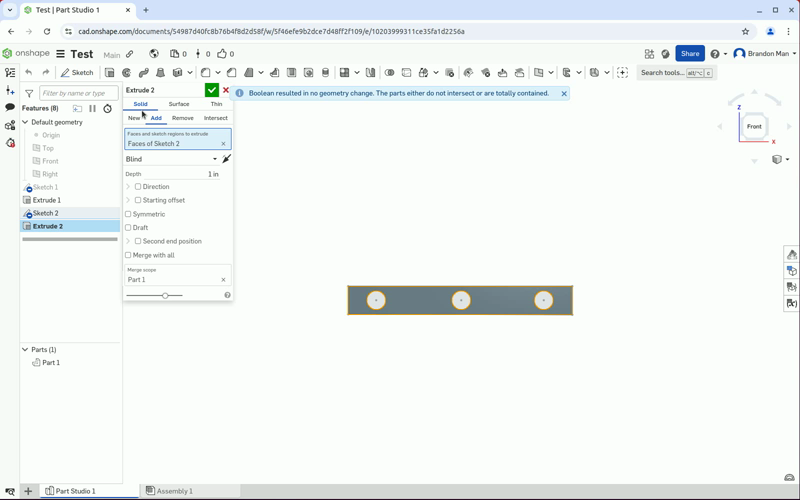
mouse_move(137, 120)
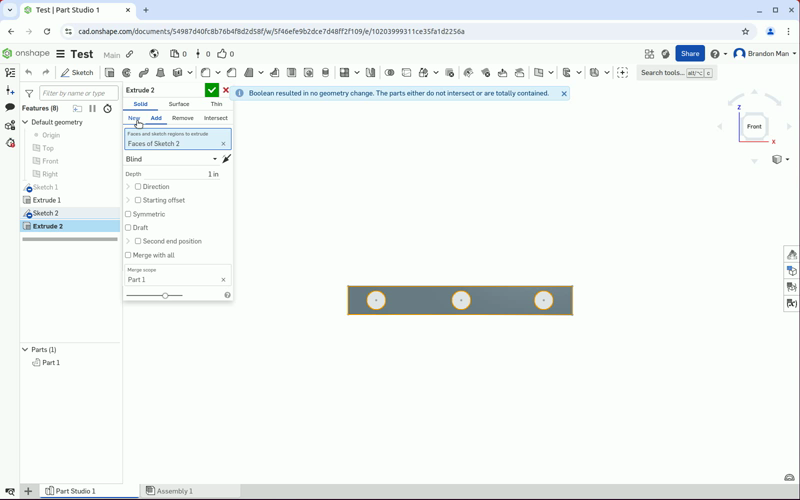
click(137, 120)
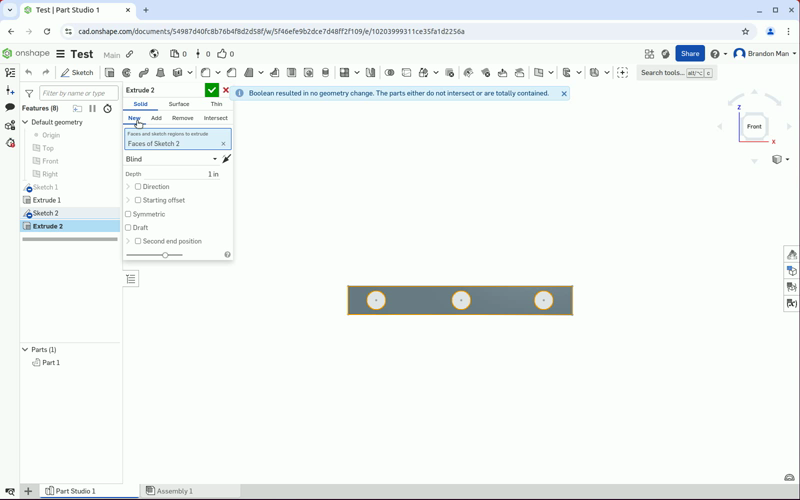
key(tab, 4)
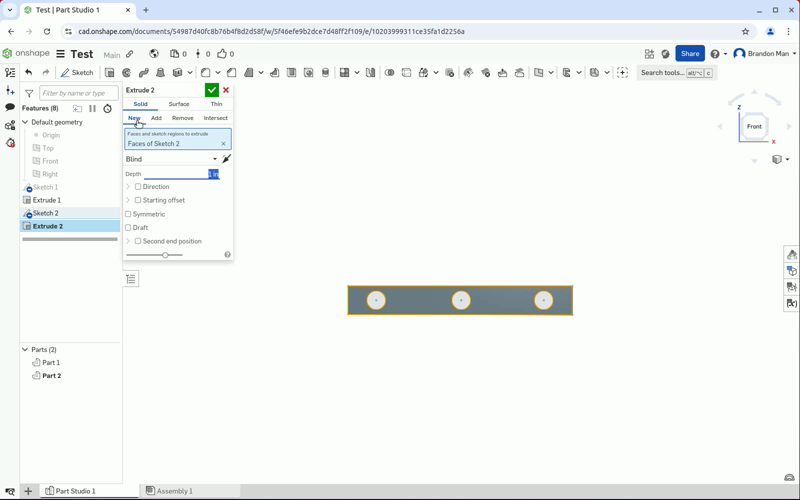
text(2.889)
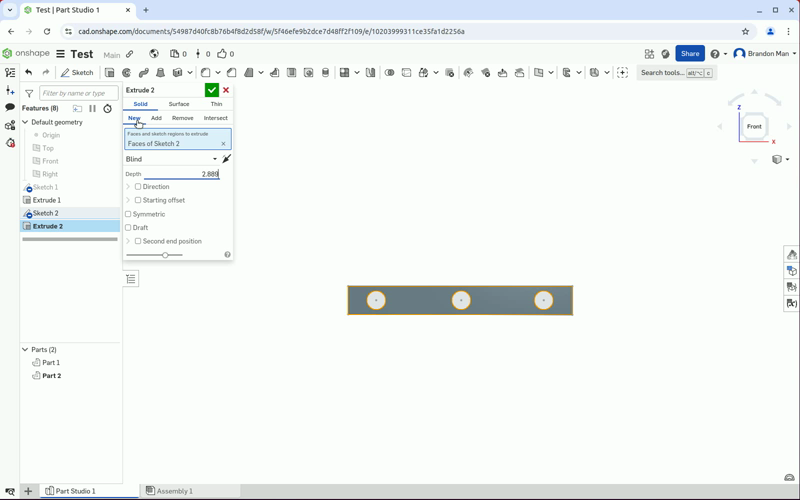
key(enter)
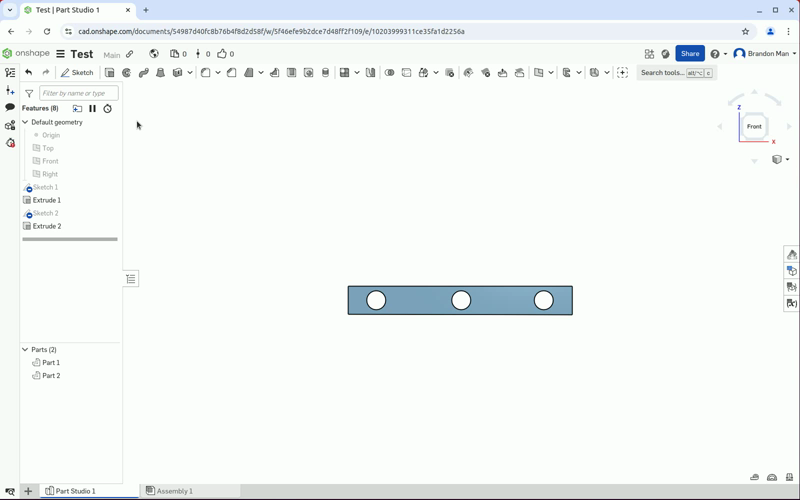
key(shift+h)
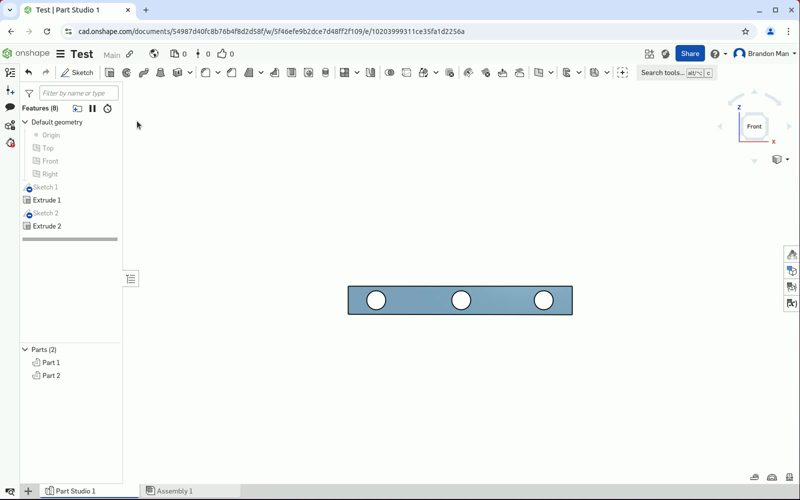
key(shift+h)
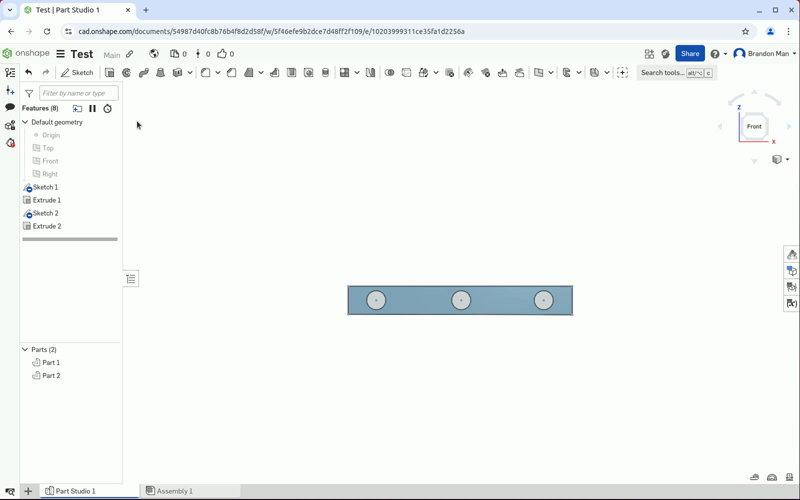
key(shift+7)
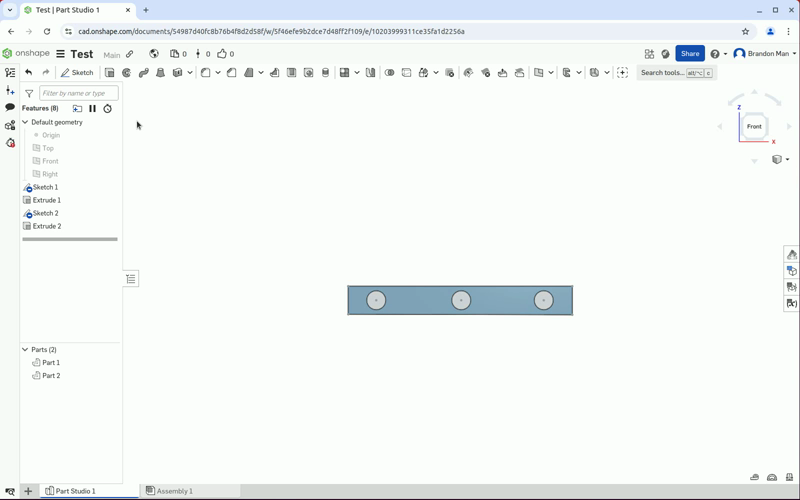
key(left, 2)
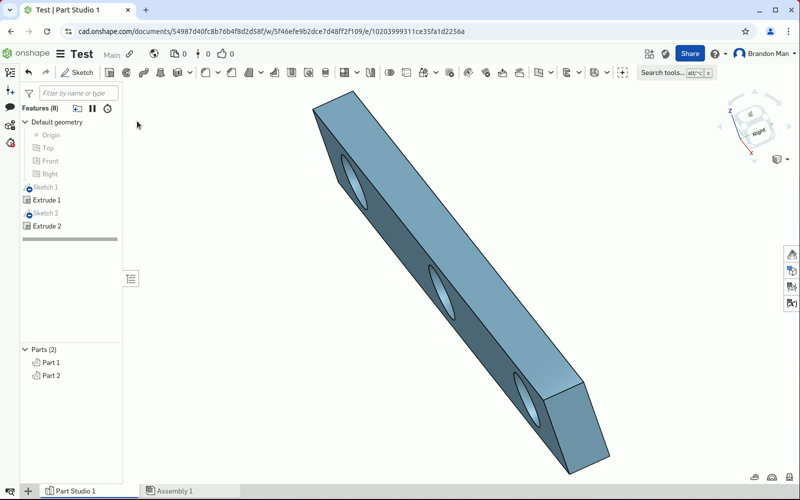
key(down, 2)
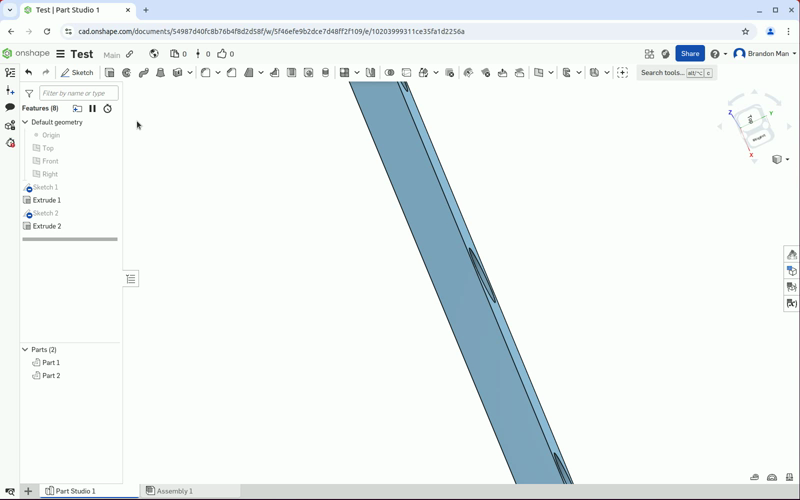
key(up, 2)
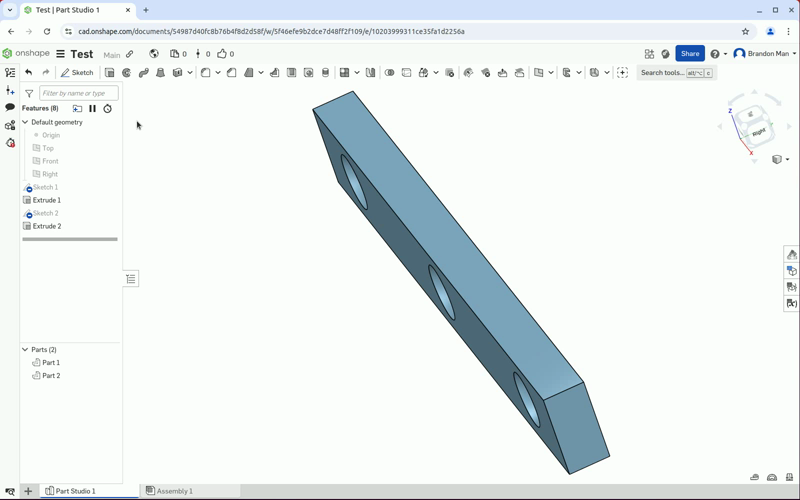
key(right, 2)
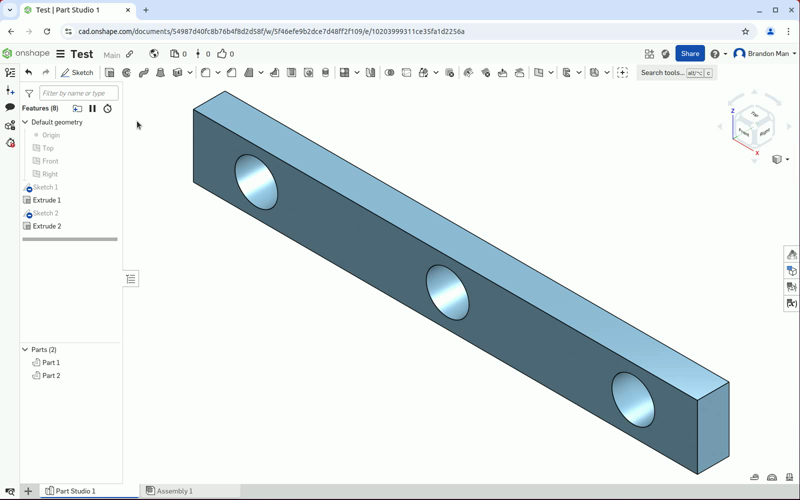
mouse_move(73, 189)
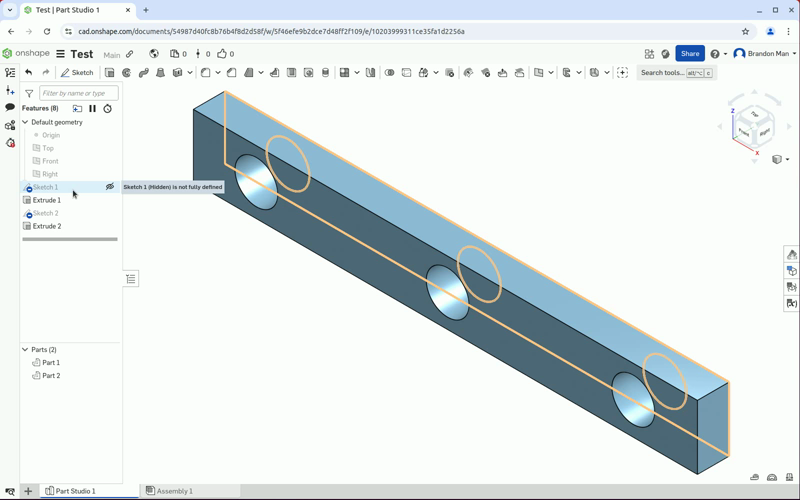
click(73, 189)